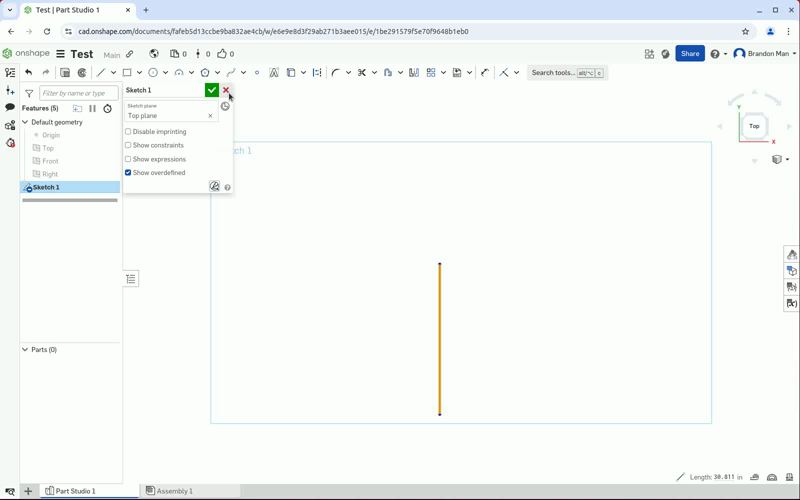
key(shift+h)
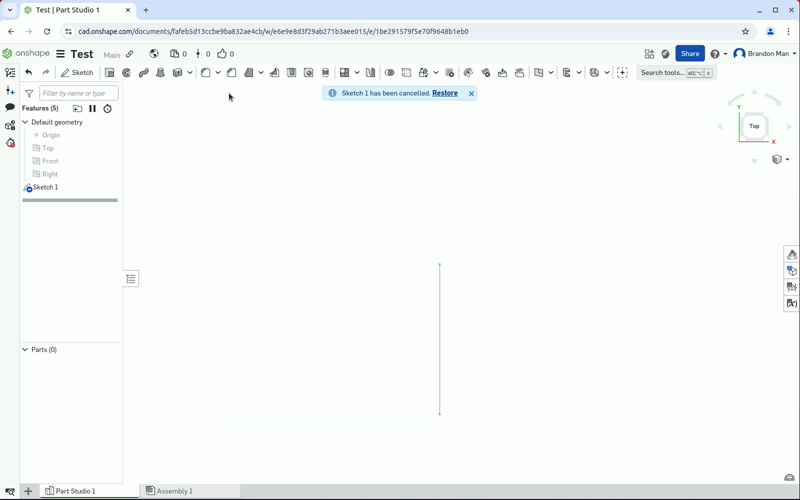
key(shift+s)
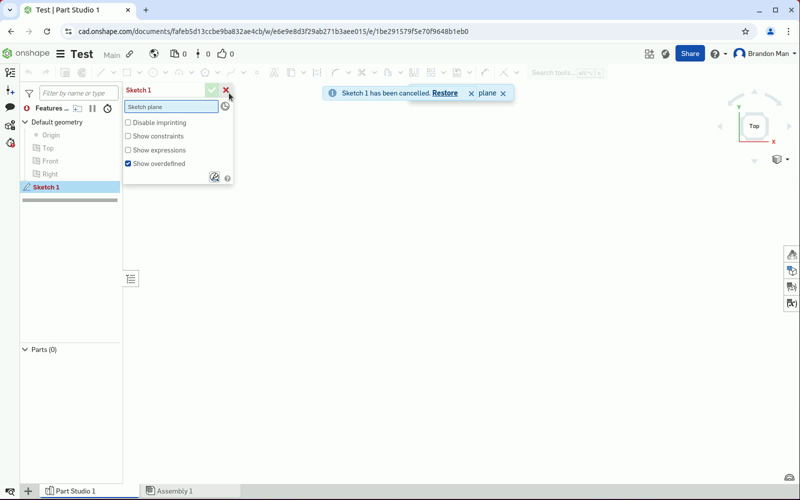
mouse_move(73, 150)
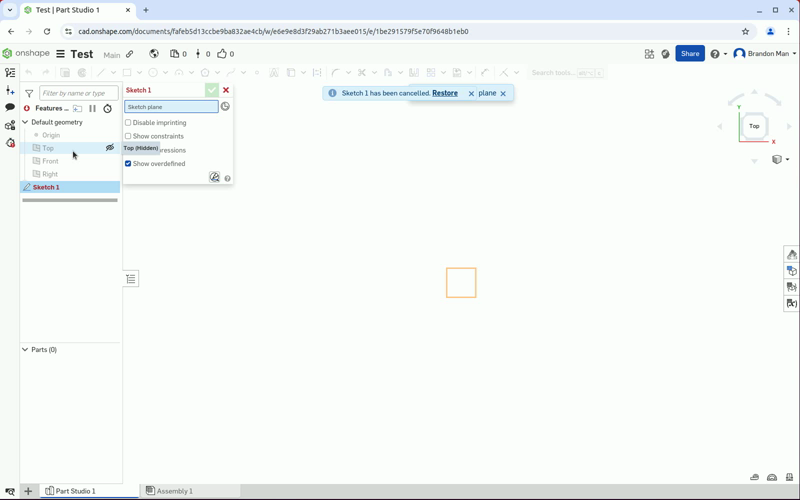
click(73, 150)
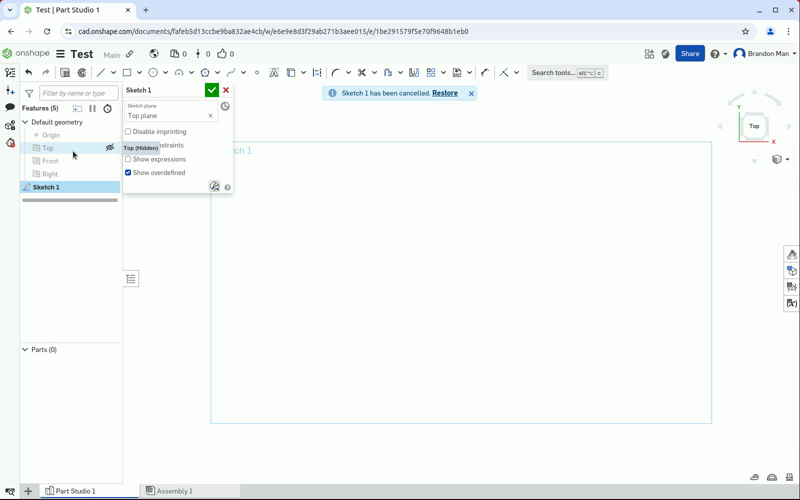
mouse_move(73, 352)
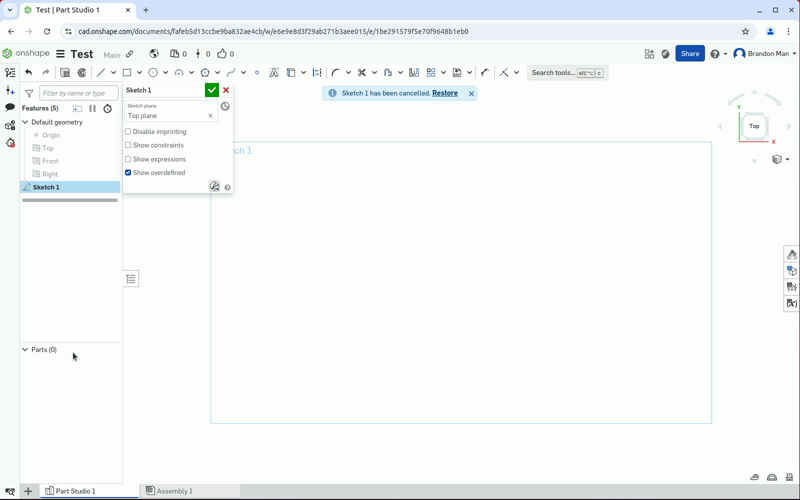
key(y)
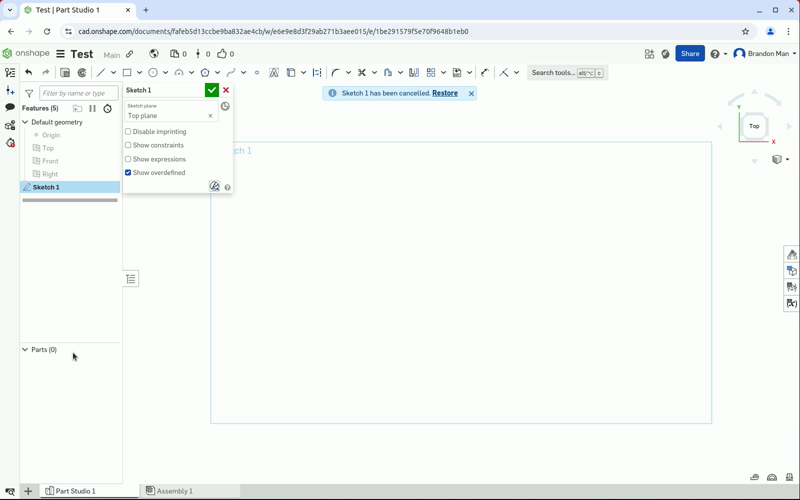
key(c)
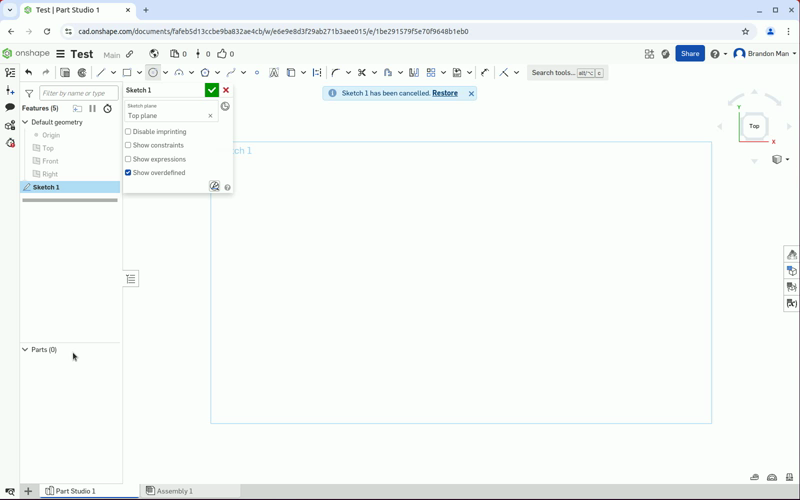
key_down(shift)
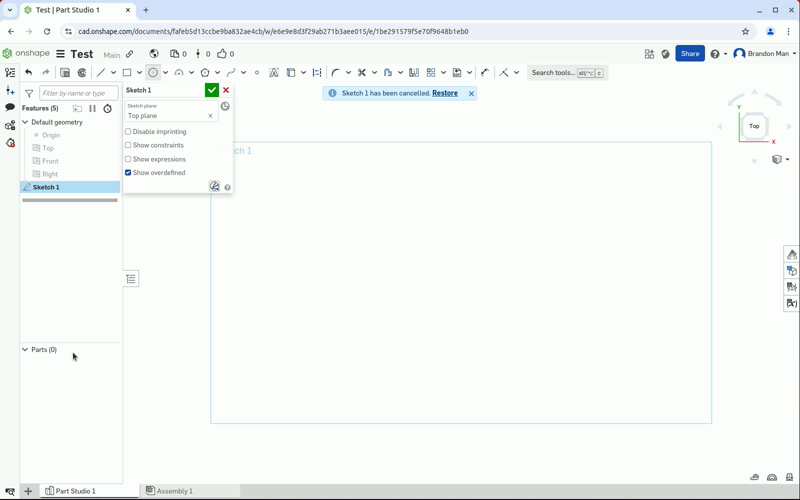
mouse_move(383, 308)
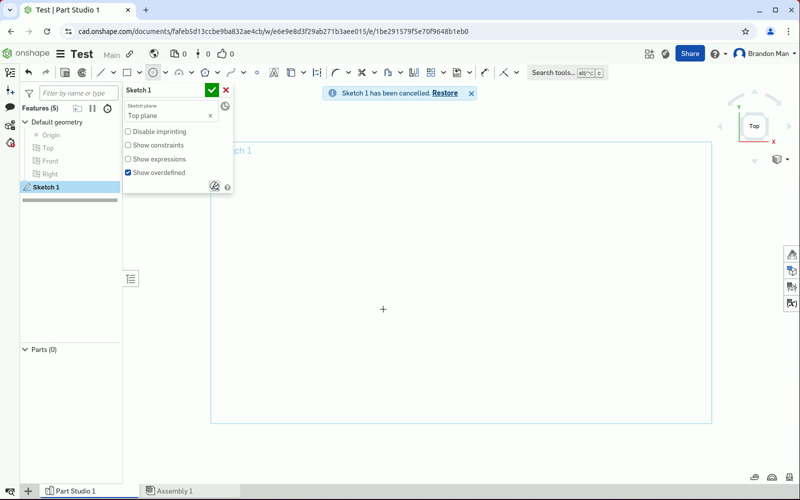
click(383, 308)
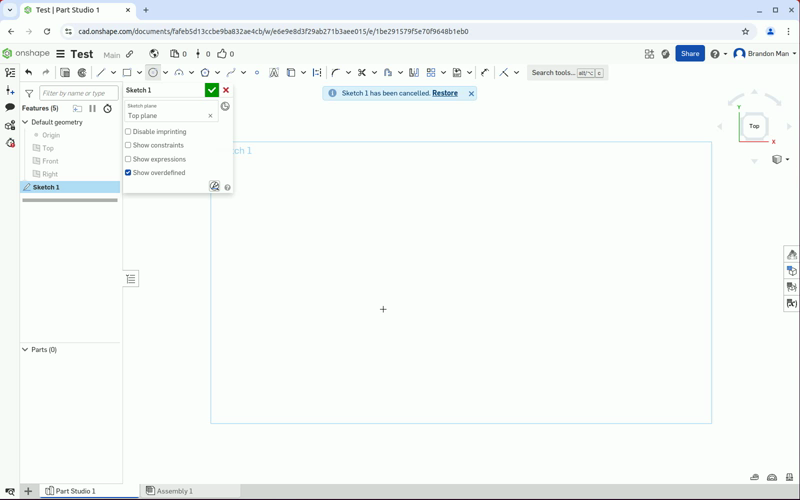
key_up(shift)
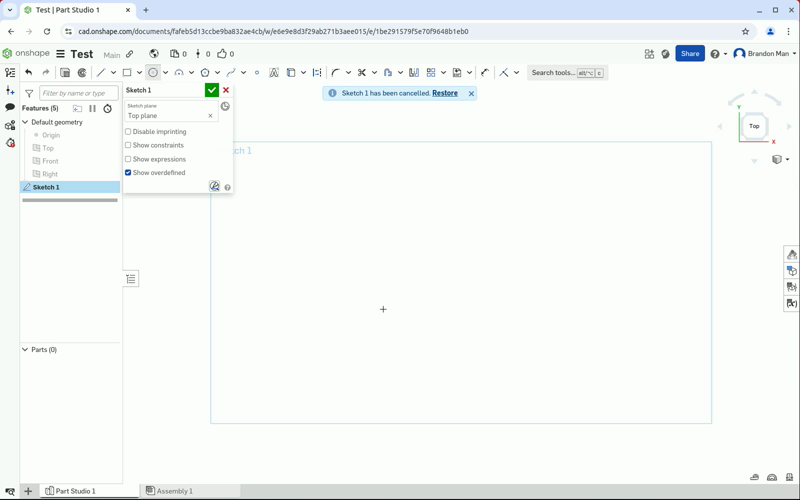
mouse_move(417, 308)
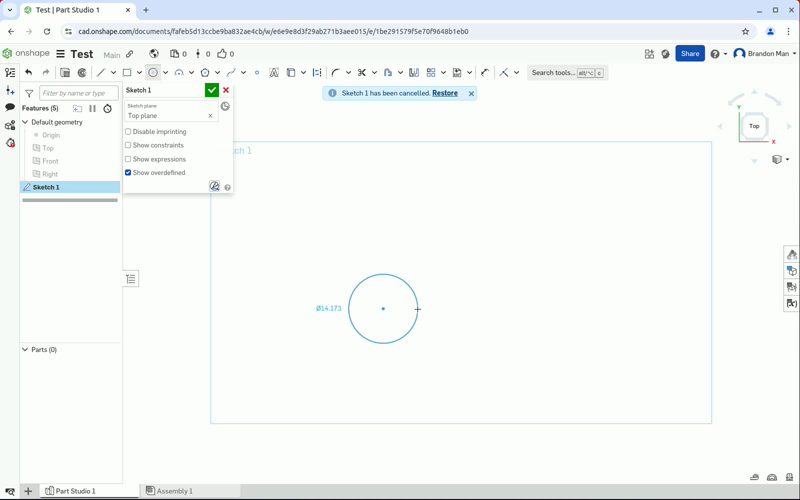
click(417, 308)
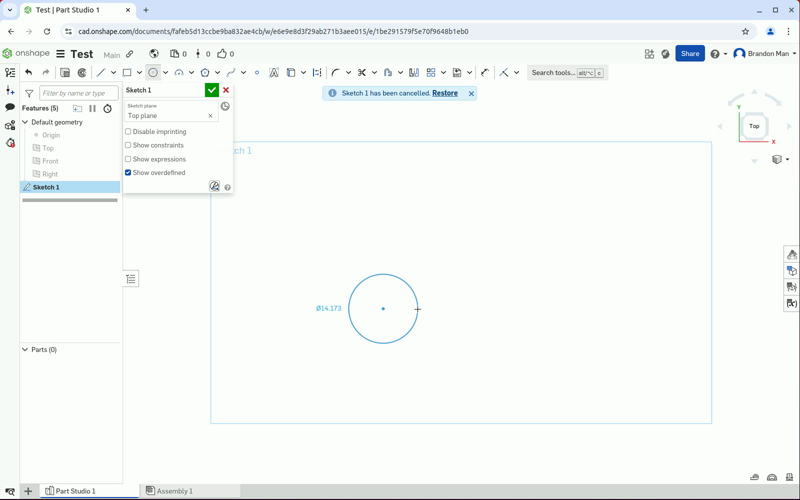
key(esc)
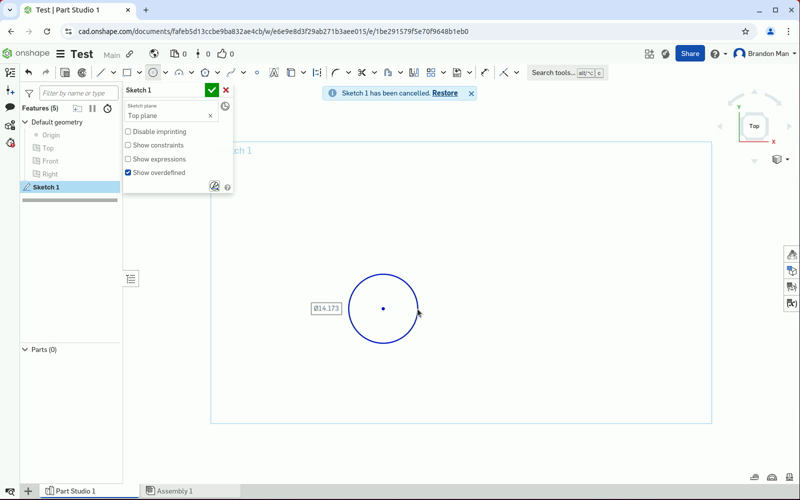
mouse_move(407, 303)
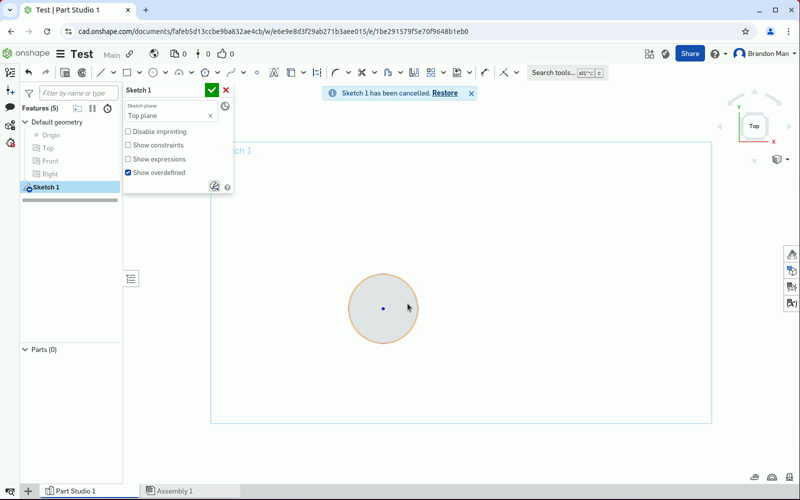
click(407, 303)
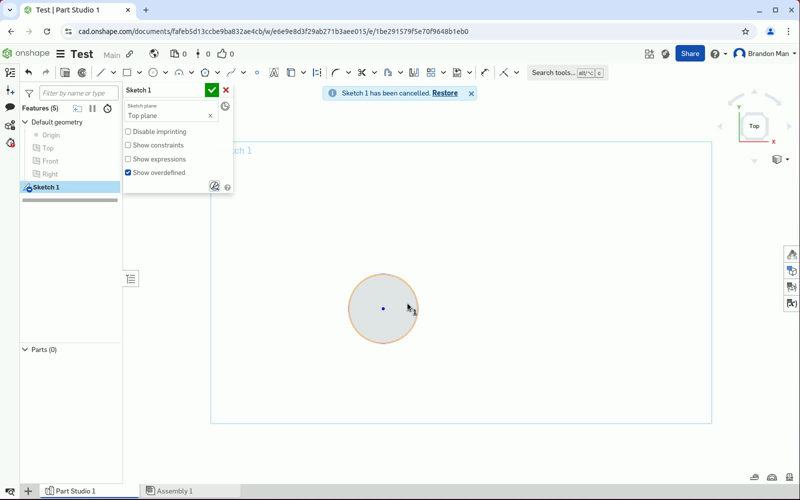
mouse_move(73, 352)
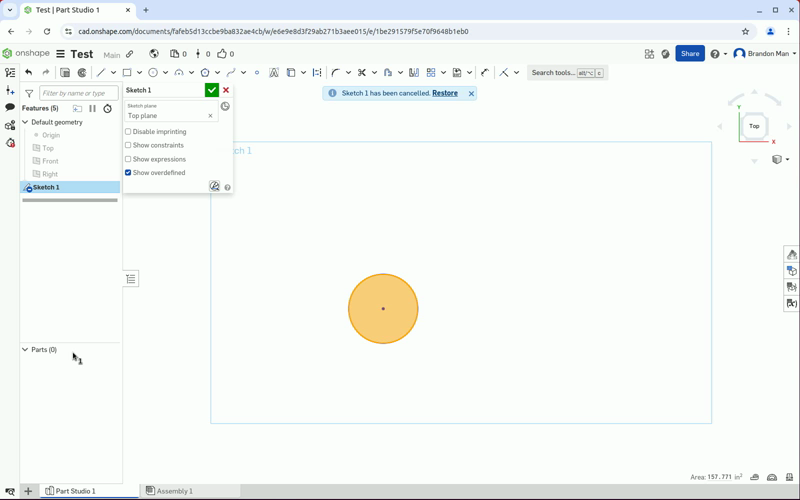
key(shift+y)
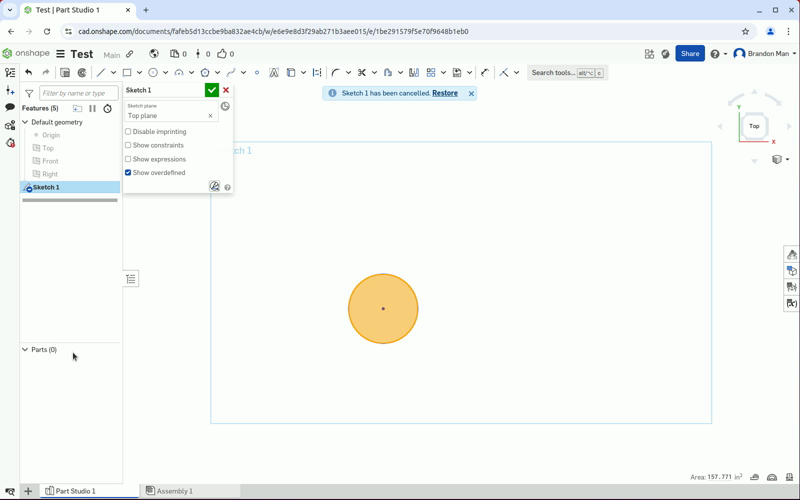
key(shift+e)
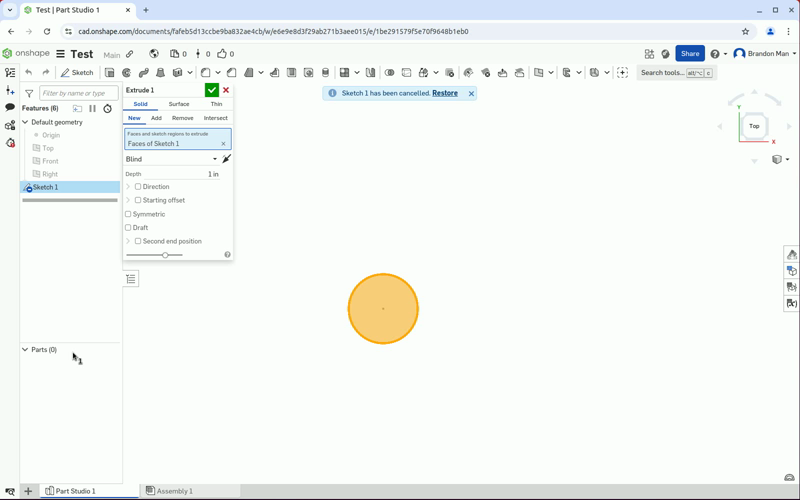
mouse_move(143, 106)
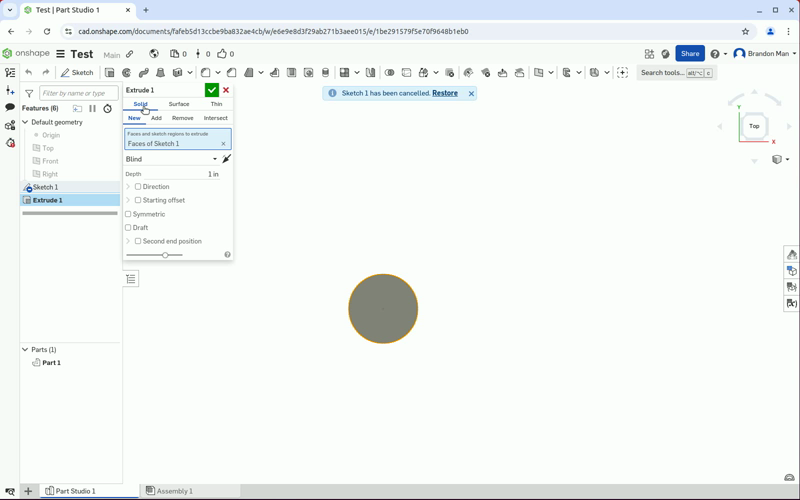
click(143, 106)
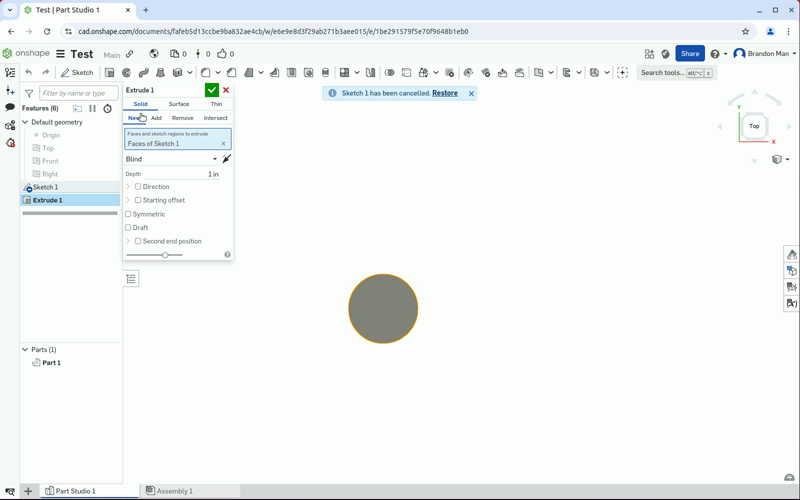
mouse_move(137, 120)
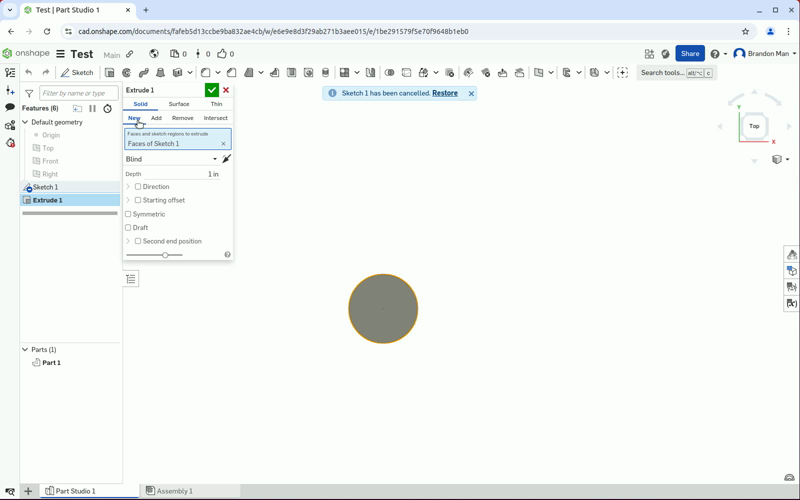
click(137, 120)
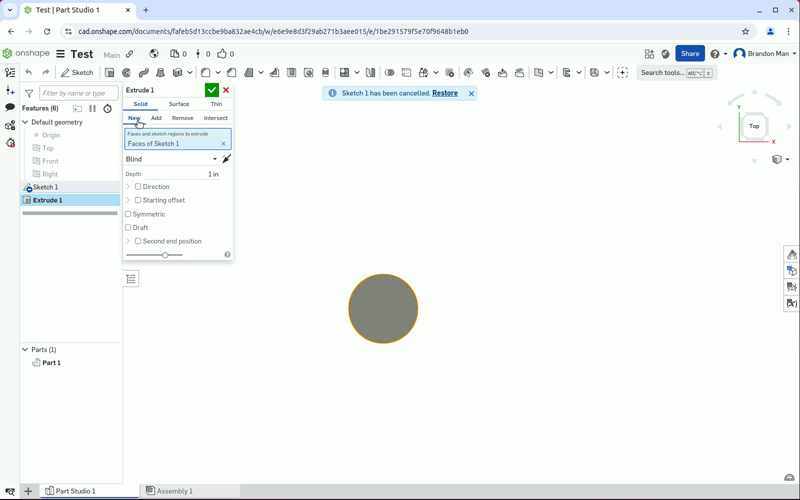
key(tab, 4)
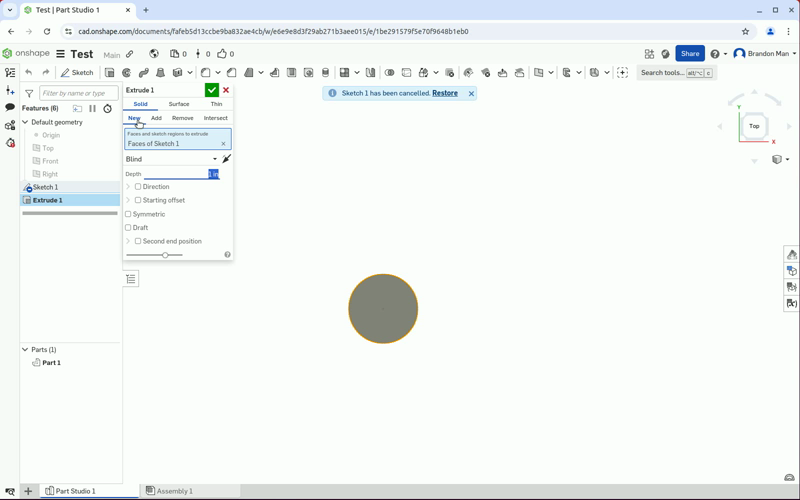
text(8.425)
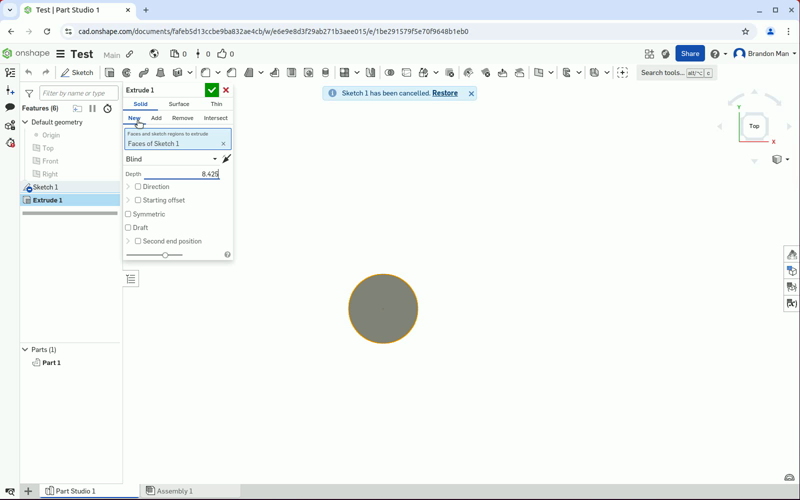
key(enter)
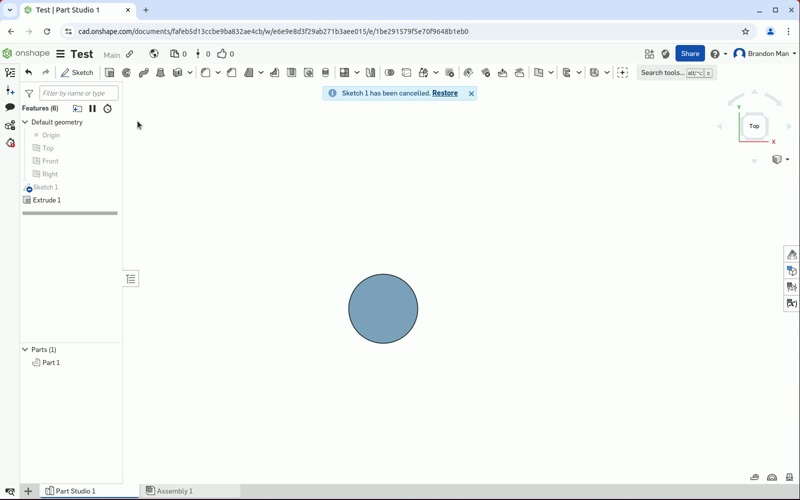
key(shift+h)
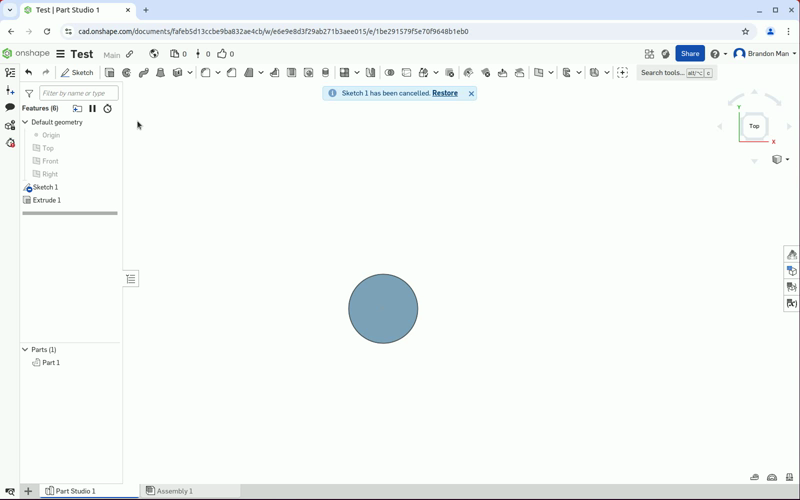
key(shift+h)
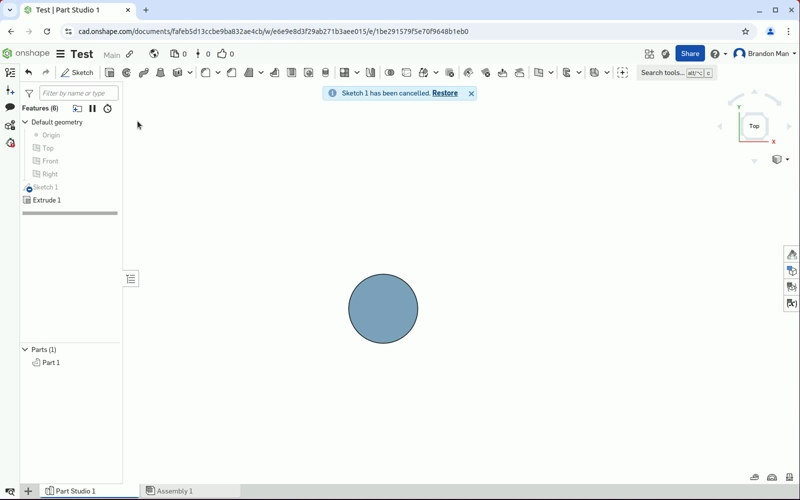
mouse_move(73, 189)
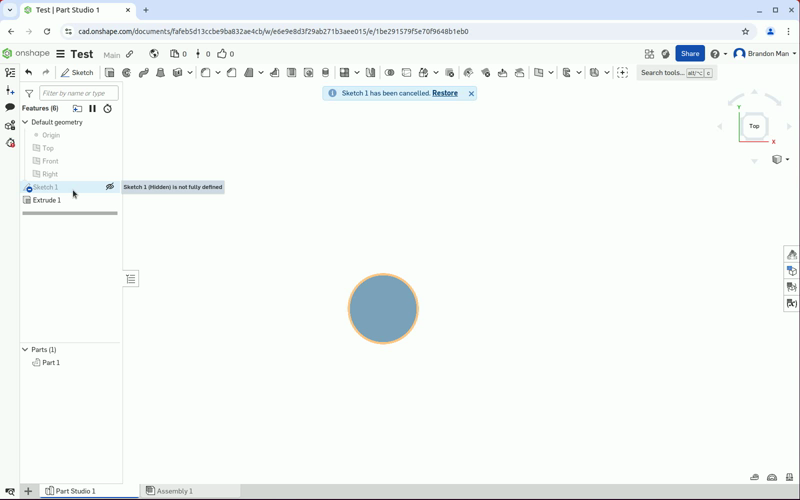
click(73, 189)
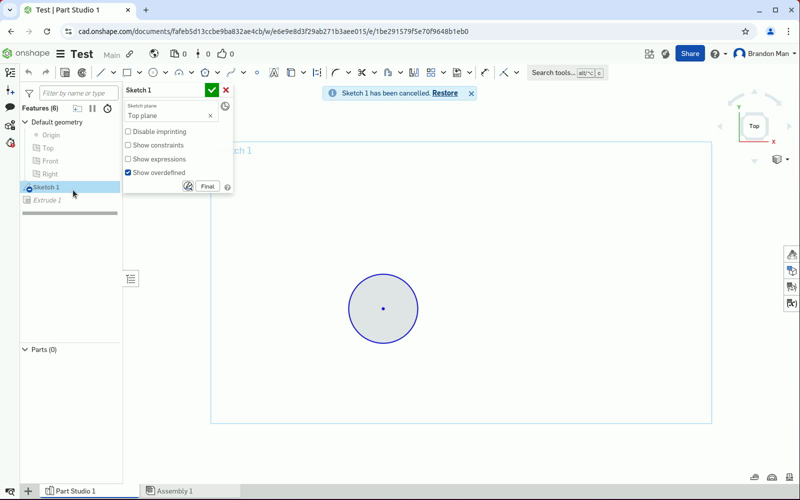
mouse_move(229, 92)
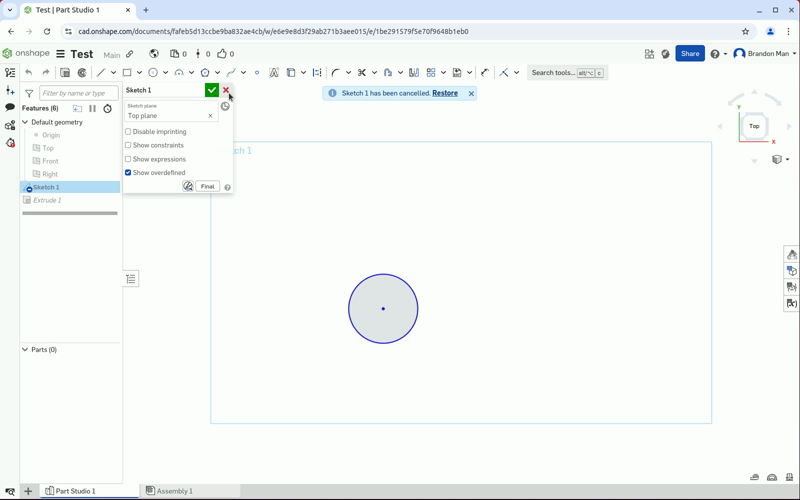
click(229, 92)
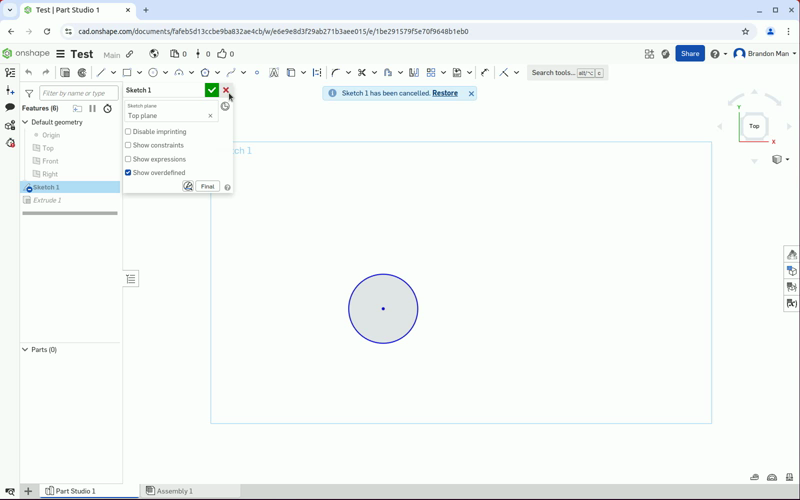
key(shift+s)
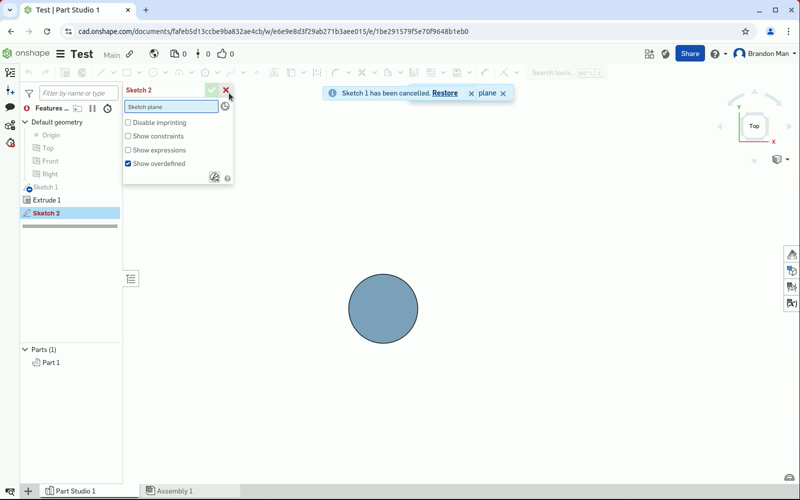
mouse_move(73, 150)
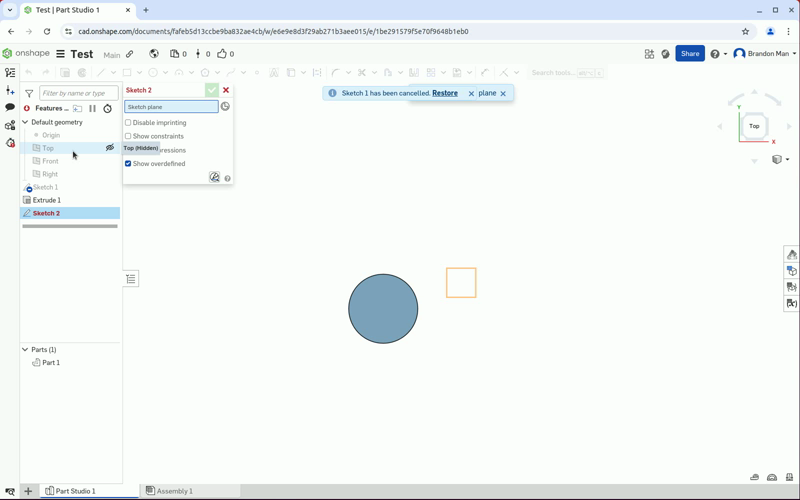
click(73, 150)
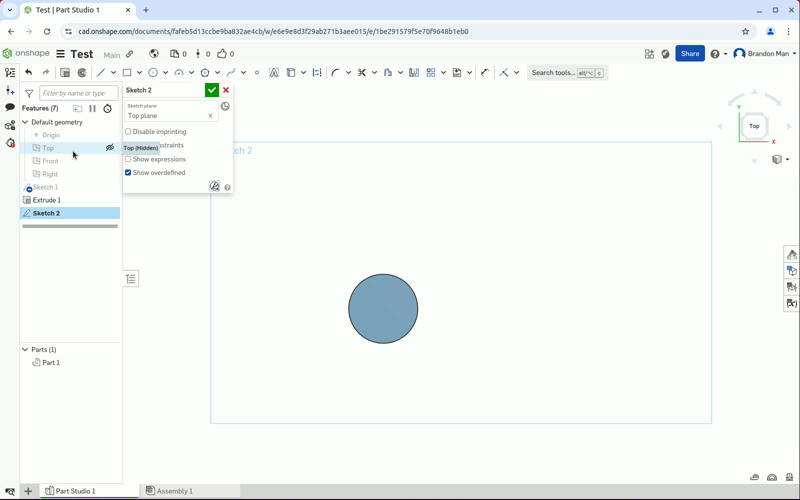
mouse_move(73, 352)
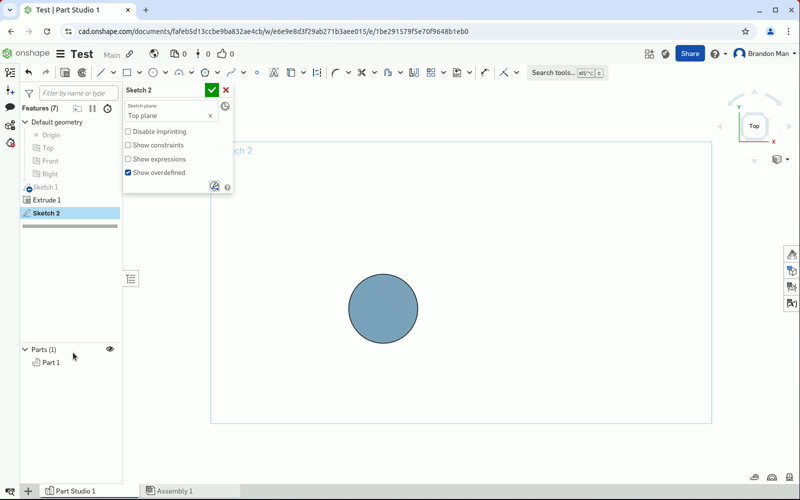
key(y)
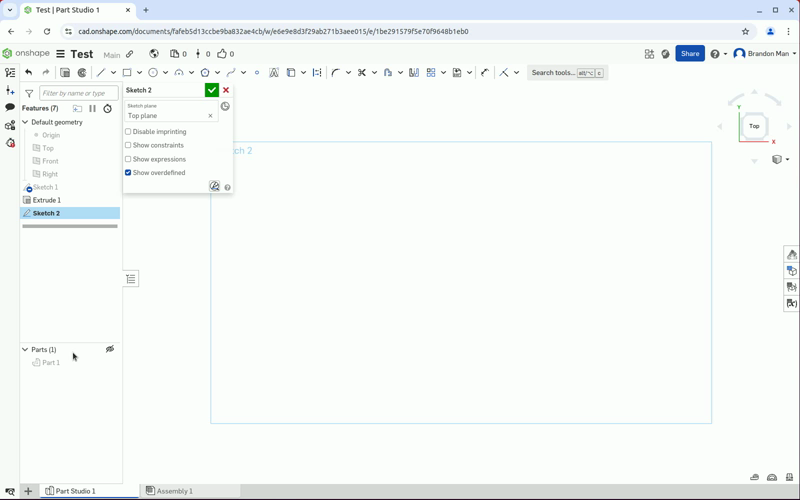
key(c)
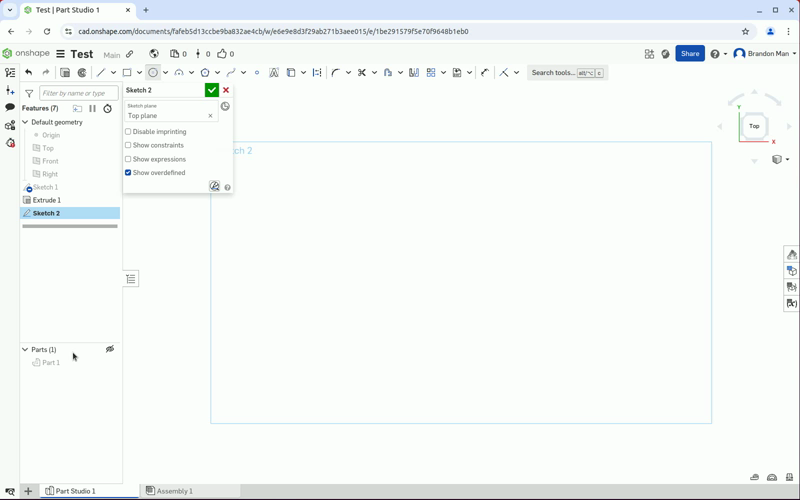
key_down(shift)
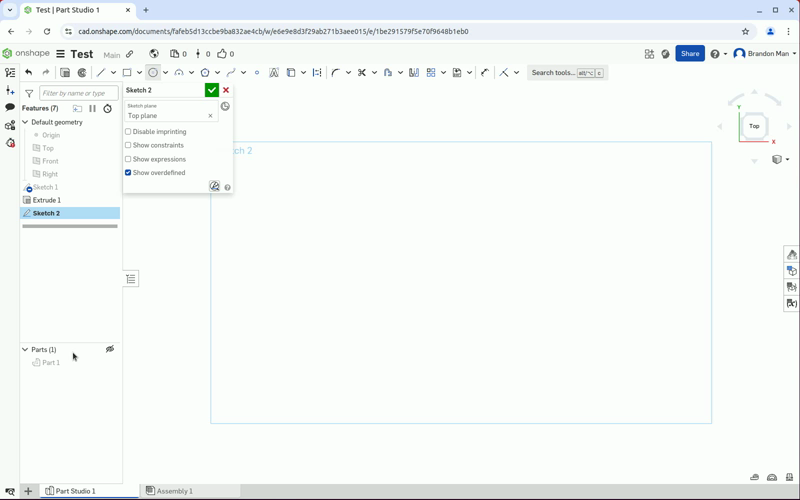
mouse_move(383, 308)
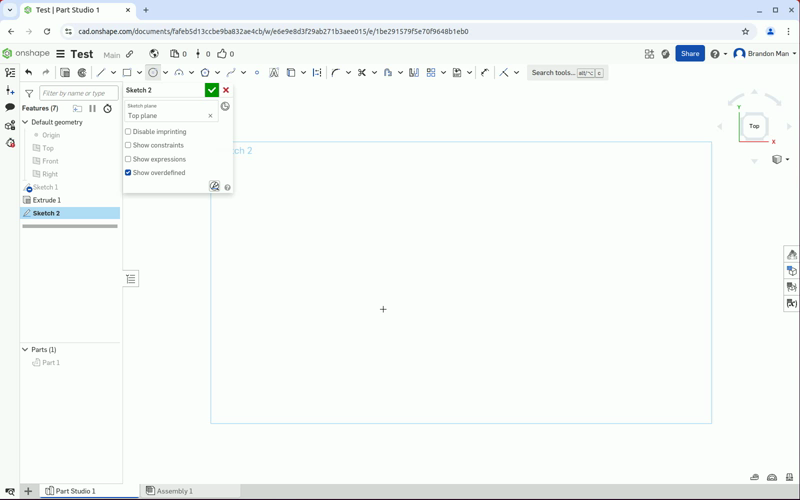
click(383, 308)
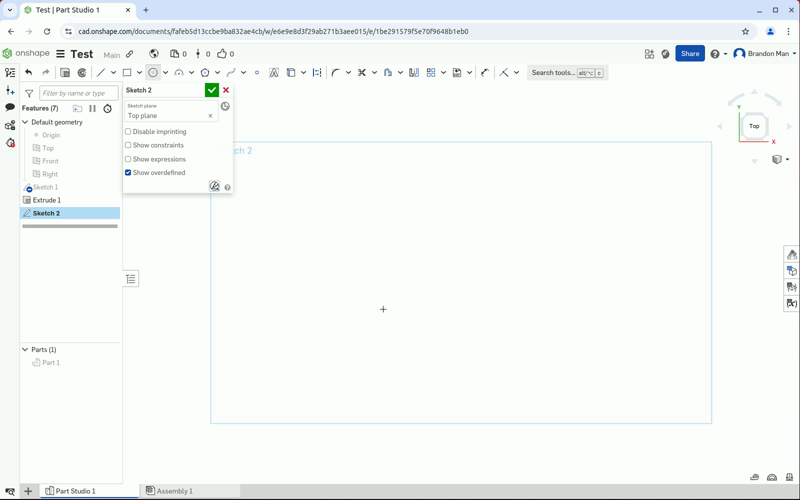
key_up(shift)
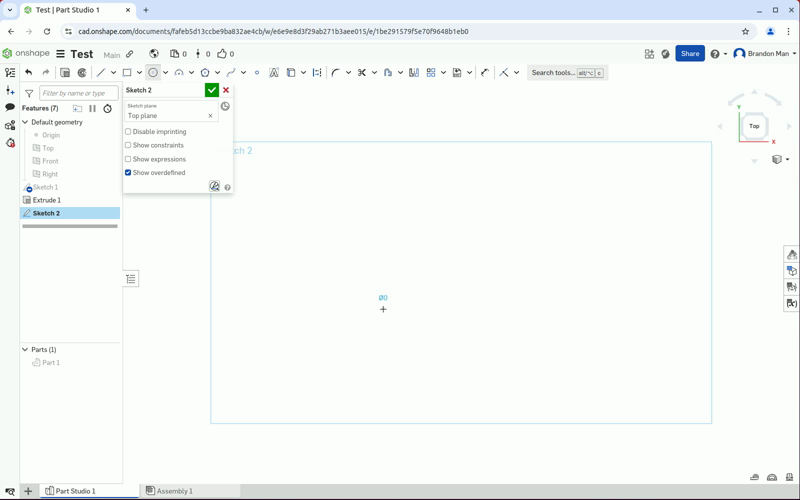
mouse_move(417, 308)
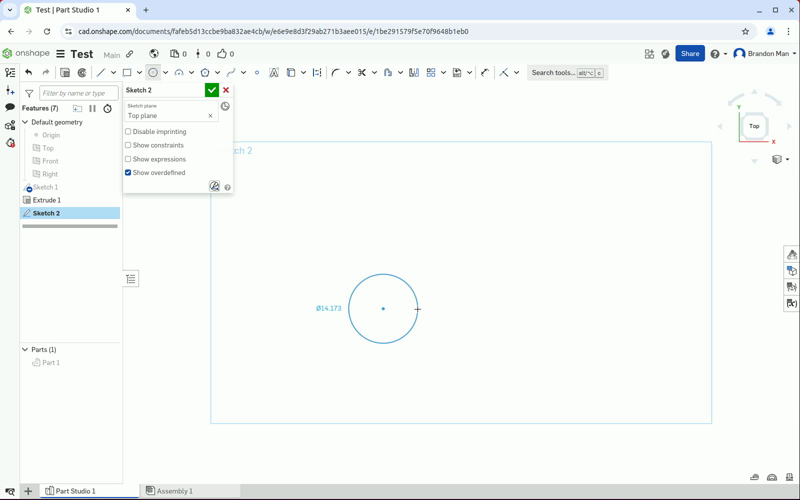
click(417, 308)
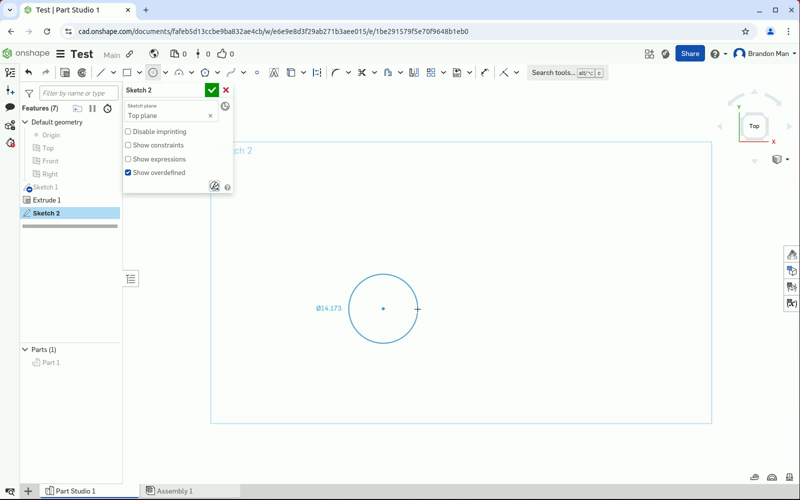
key(esc)
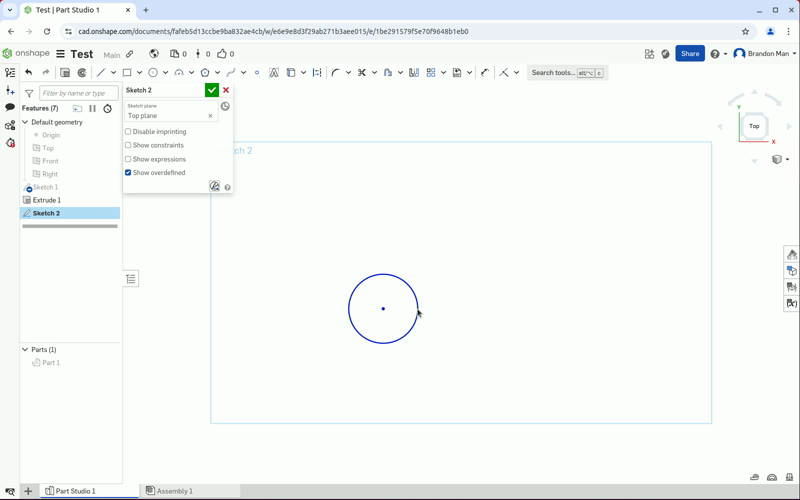
mouse_move(380, 281)
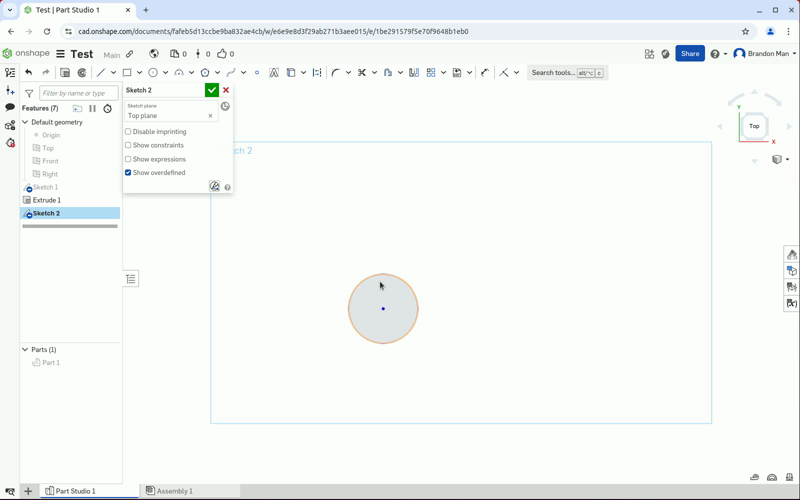
click(380, 281)
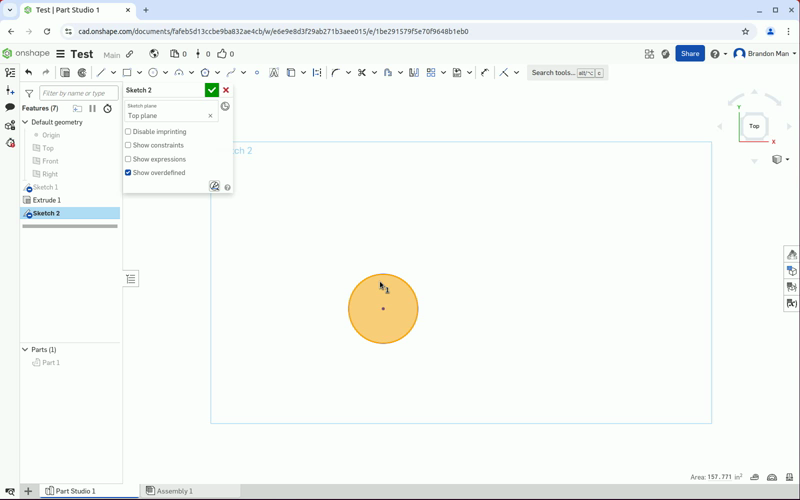
mouse_move(73, 352)
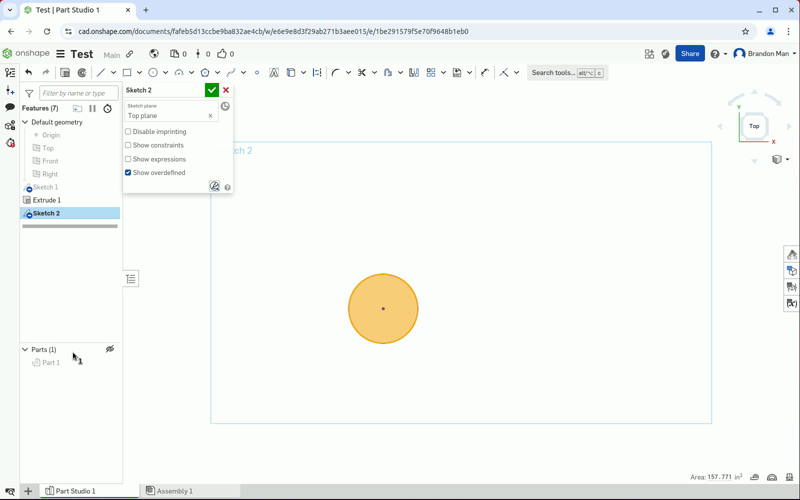
key(shift+y)
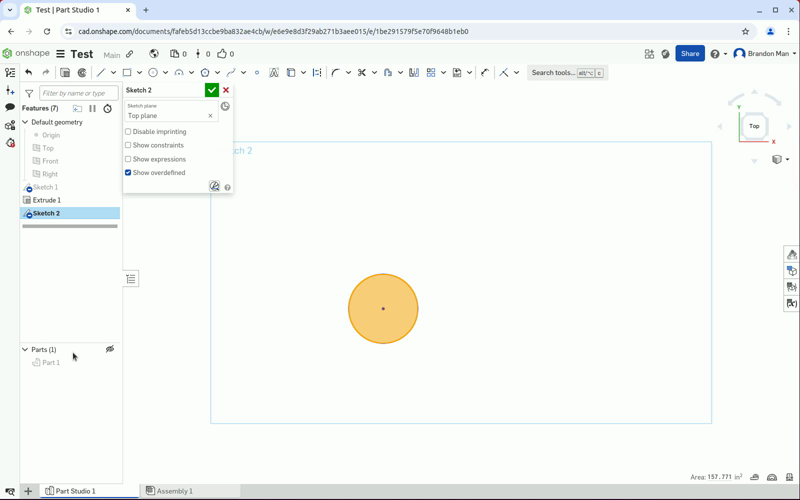
key(shift+e)
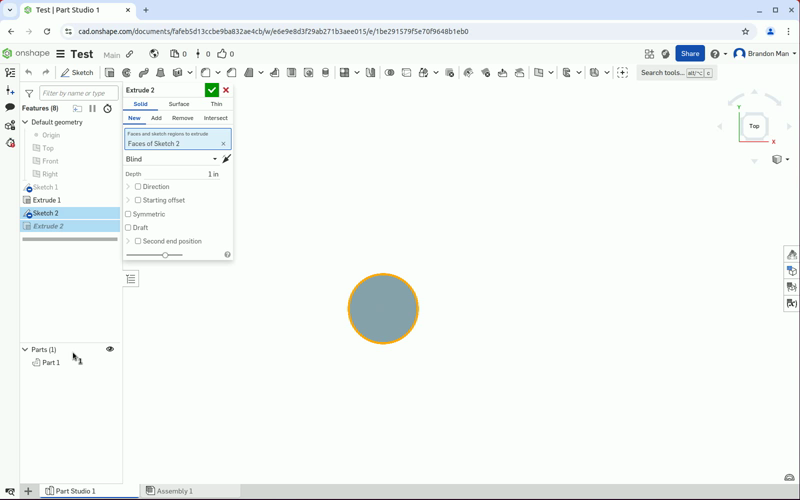
mouse_move(143, 106)
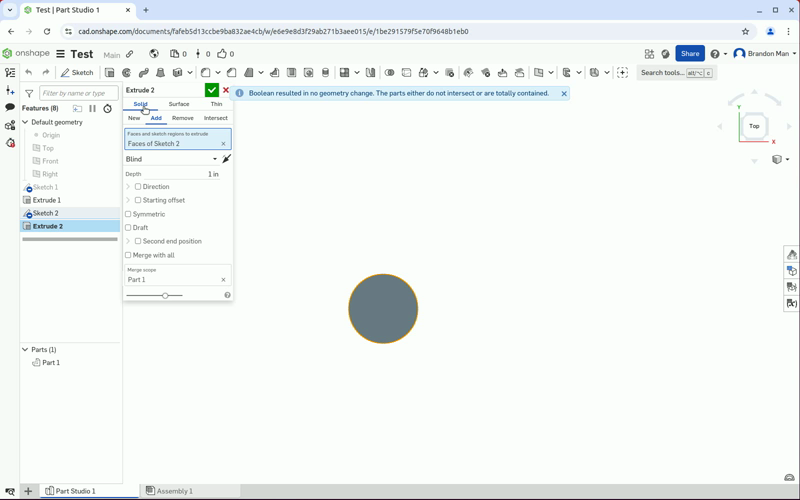
click(143, 106)
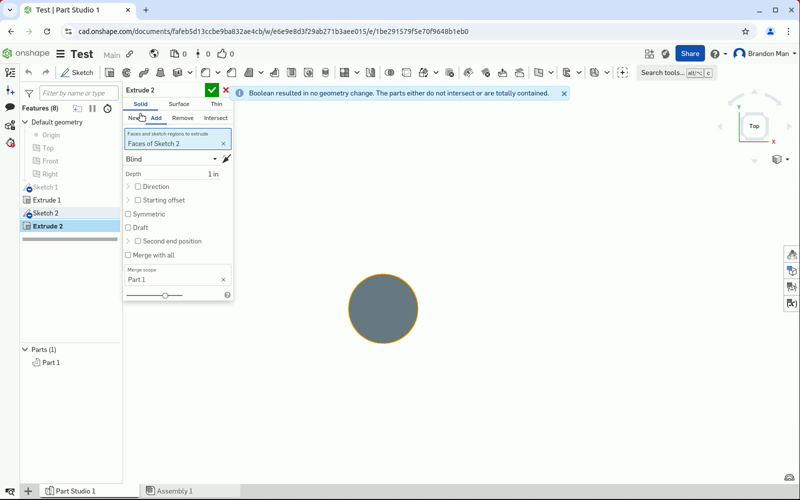
mouse_move(137, 120)
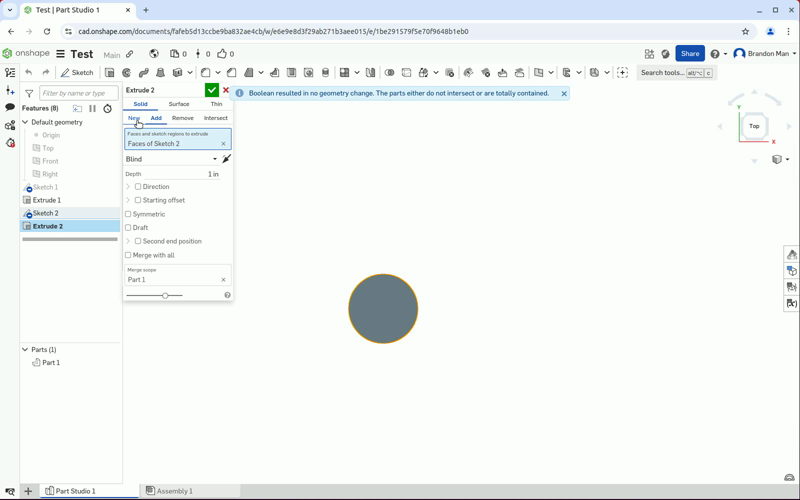
click(137, 120)
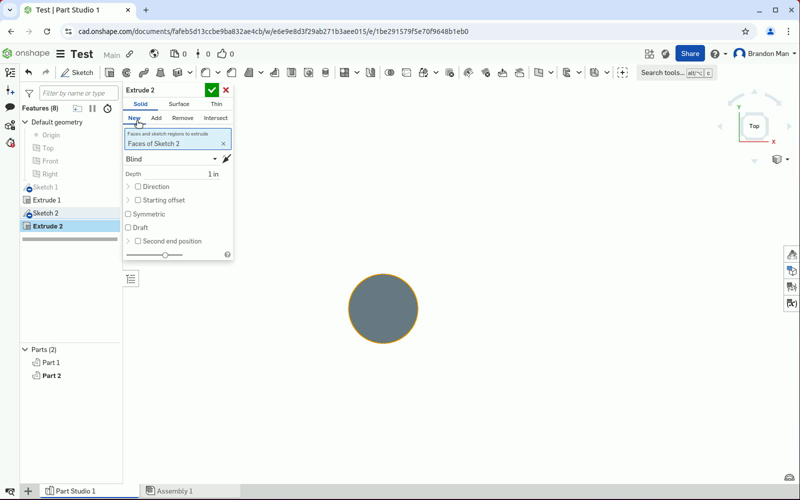
key(tab, 4)
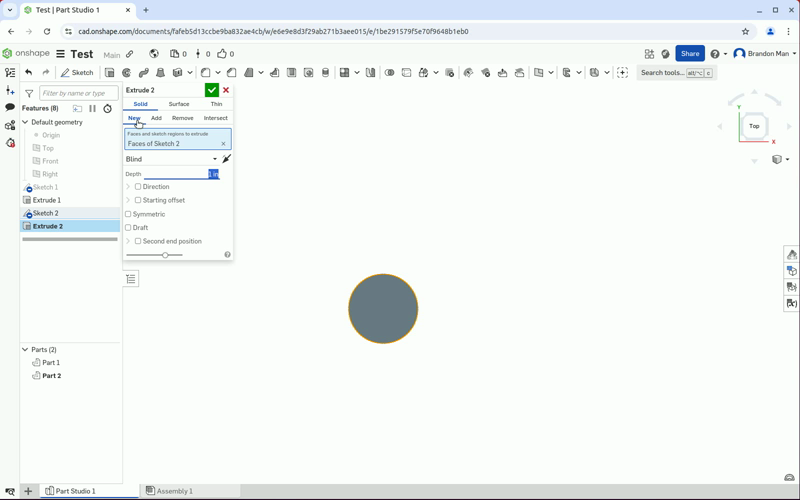
text(8.425)
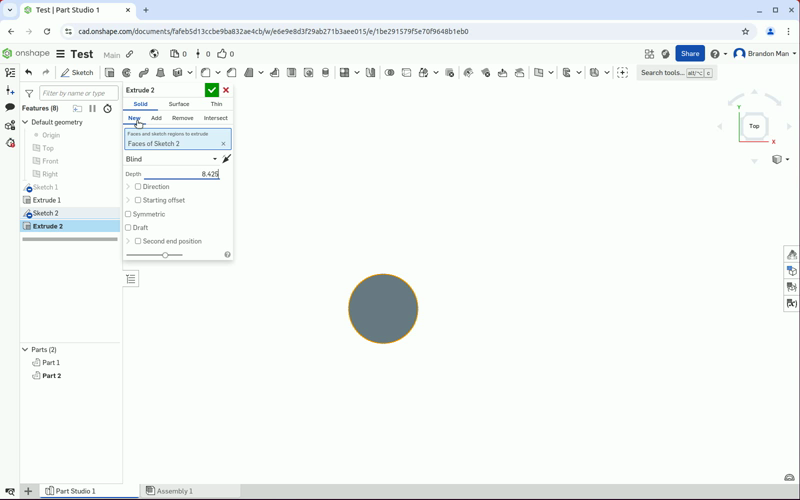
key(enter)
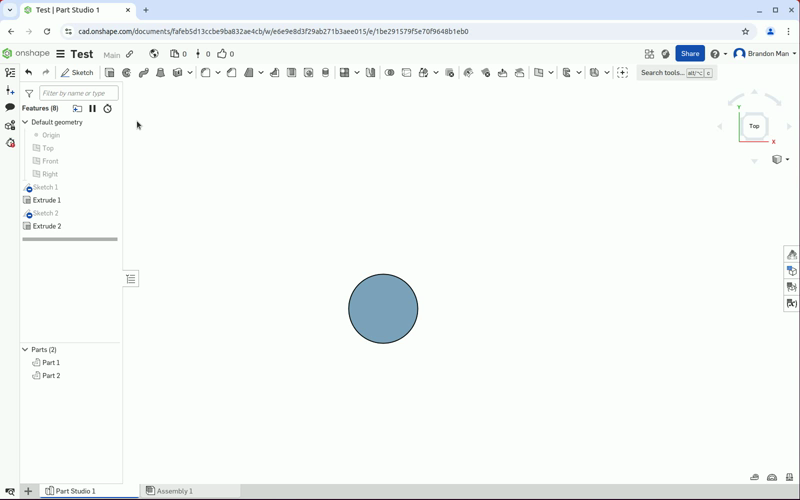
key(shift+h)
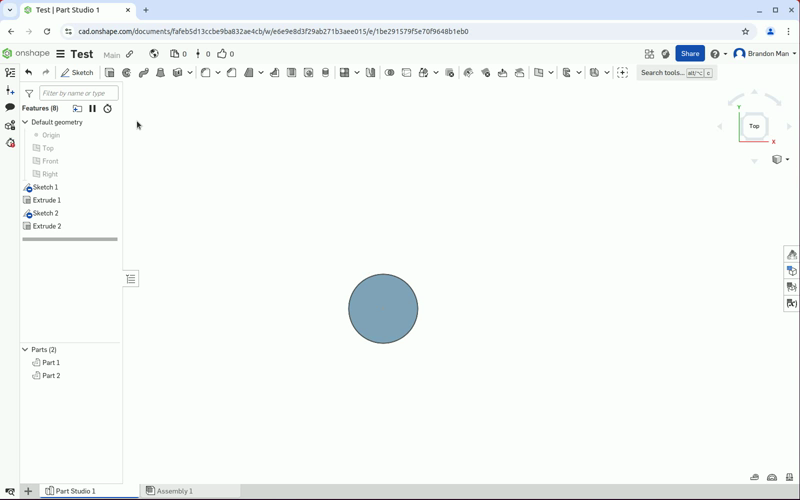
key(shift+h)
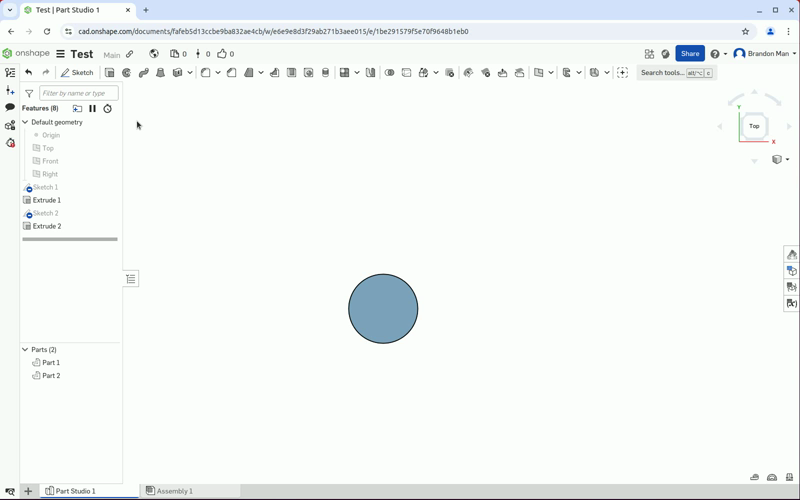
mouse_move(73, 189)
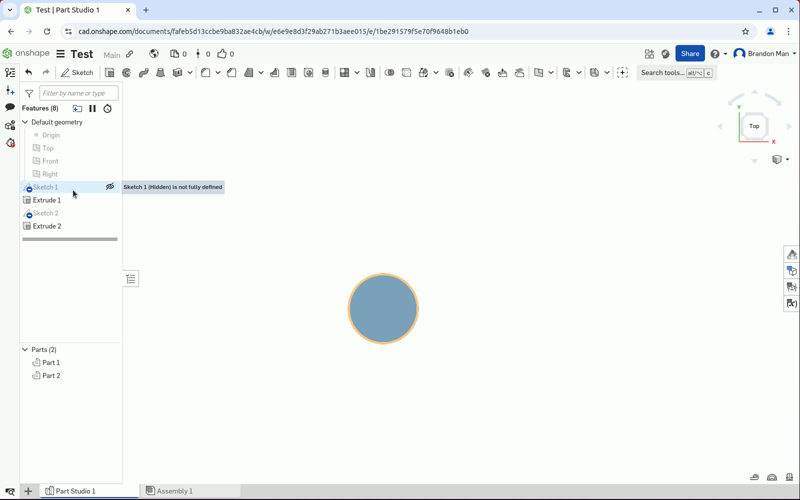
click(73, 189)
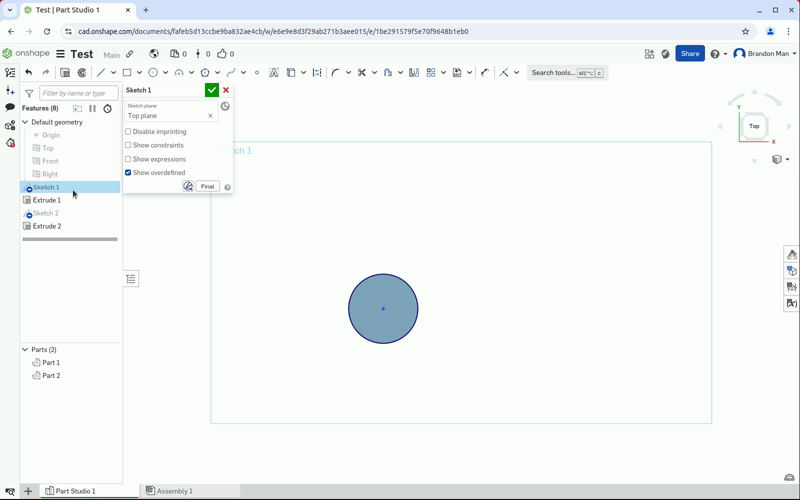
mouse_move(229, 92)
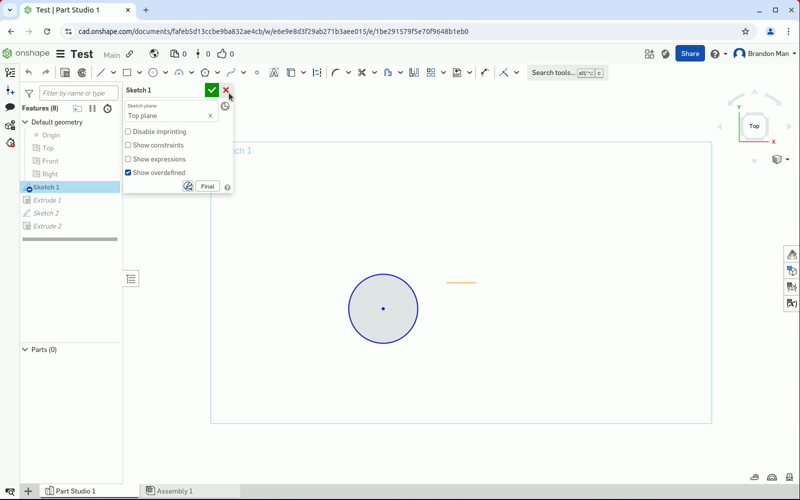
click(229, 92)
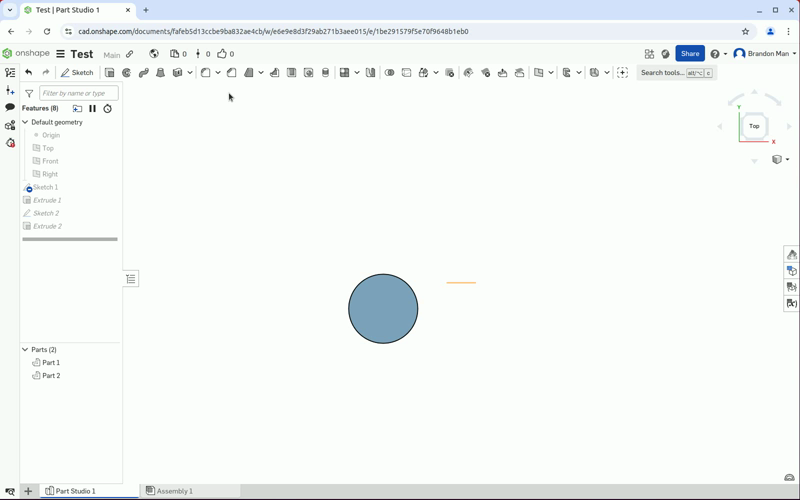
mouse_move(541, 75)
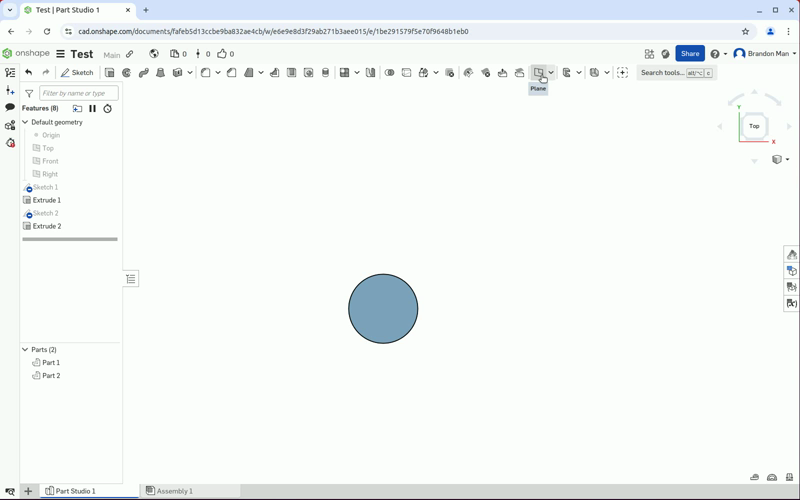
click(541, 75)
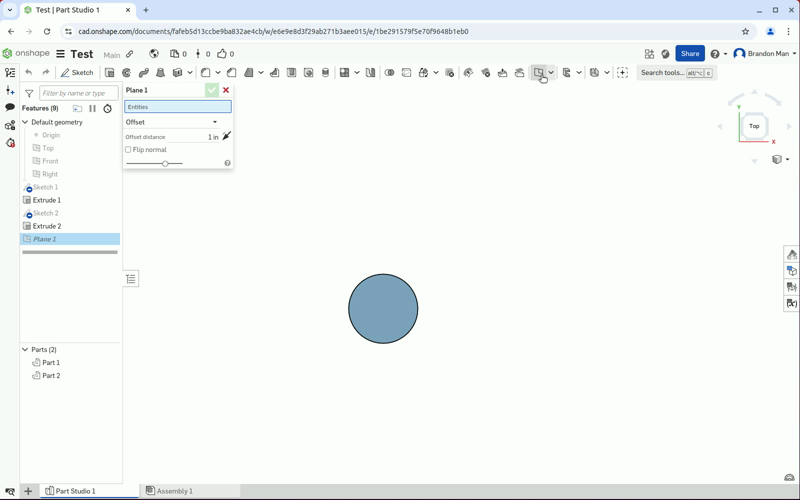
mouse_move(73, 150)
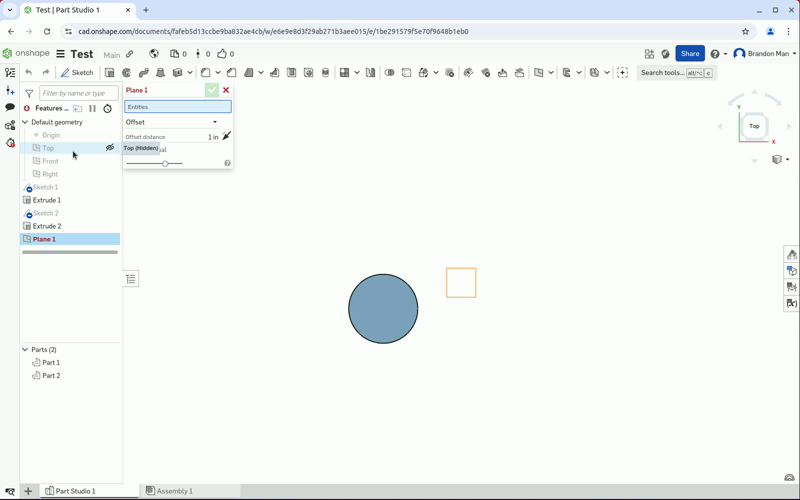
click(73, 150)
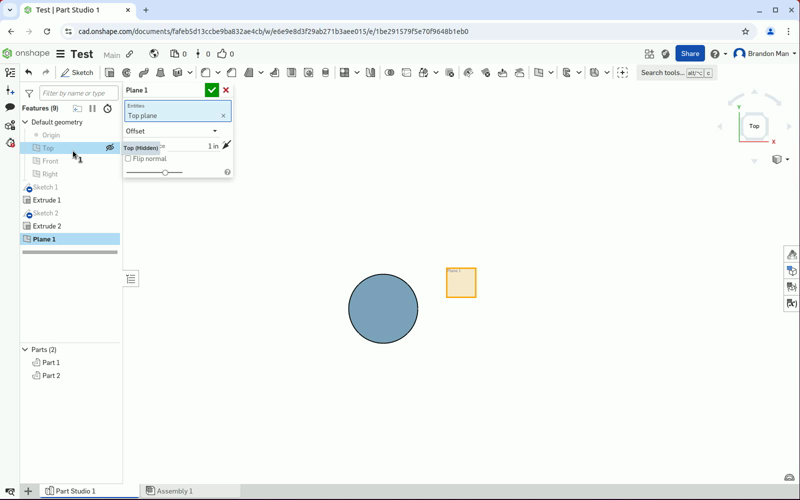
key(tab, 2)
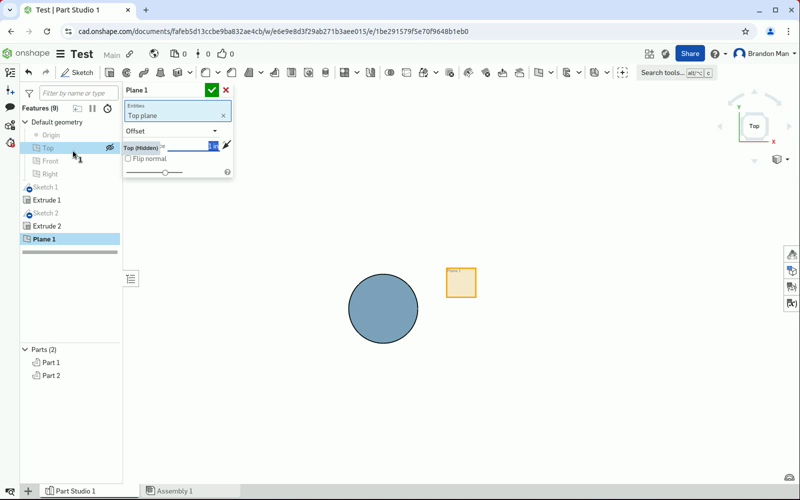
text(8.411)
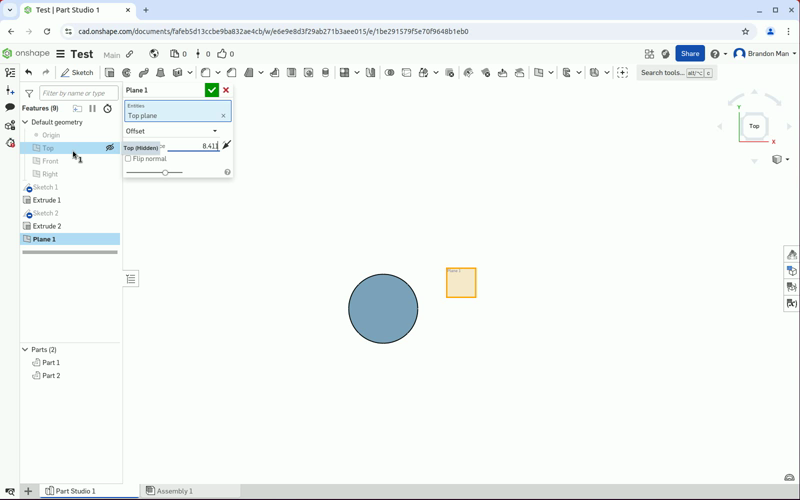
key(enter, 2)
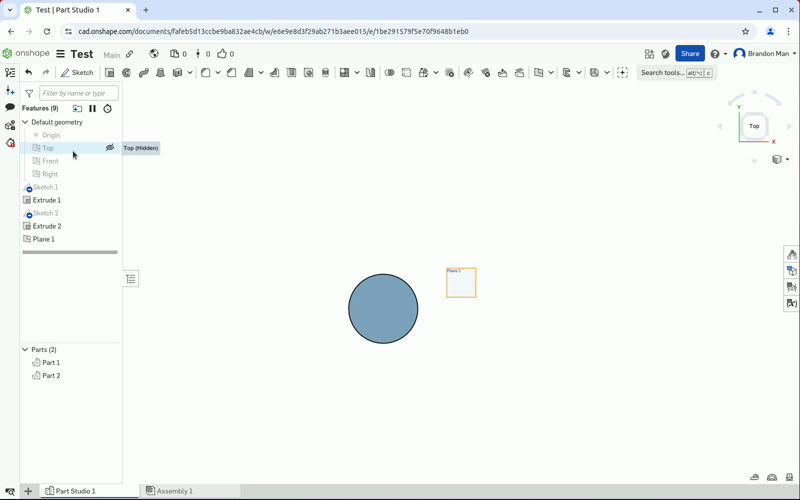
key(shift+s)
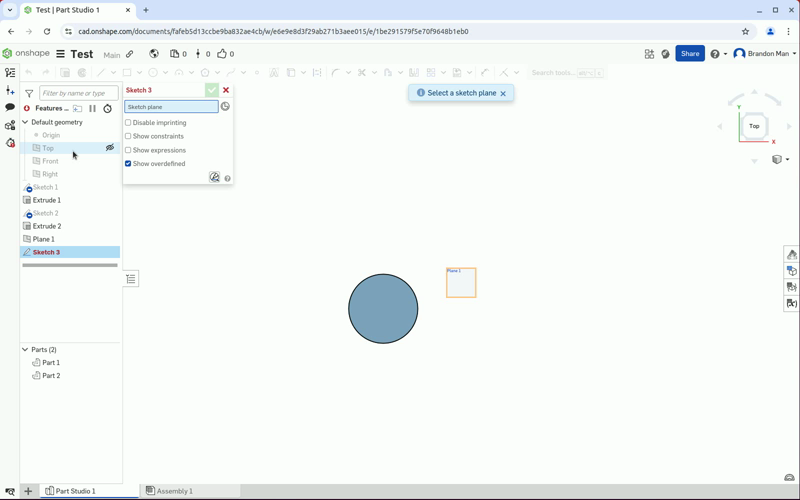
mouse_move(73, 241)
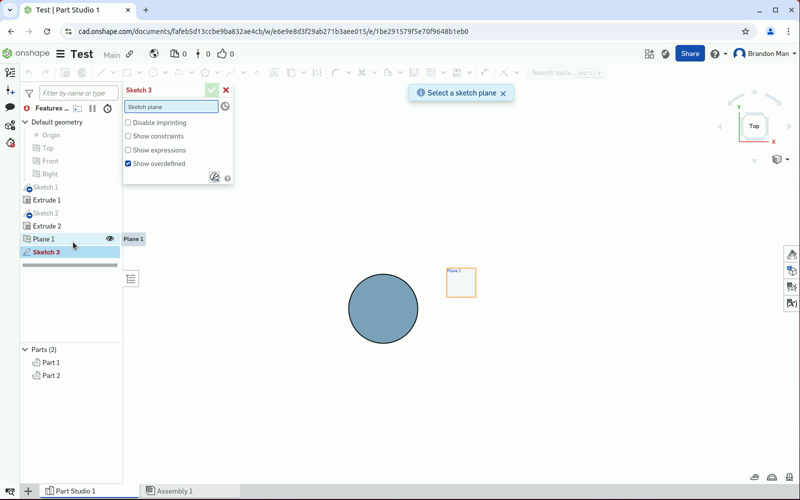
click(73, 241)
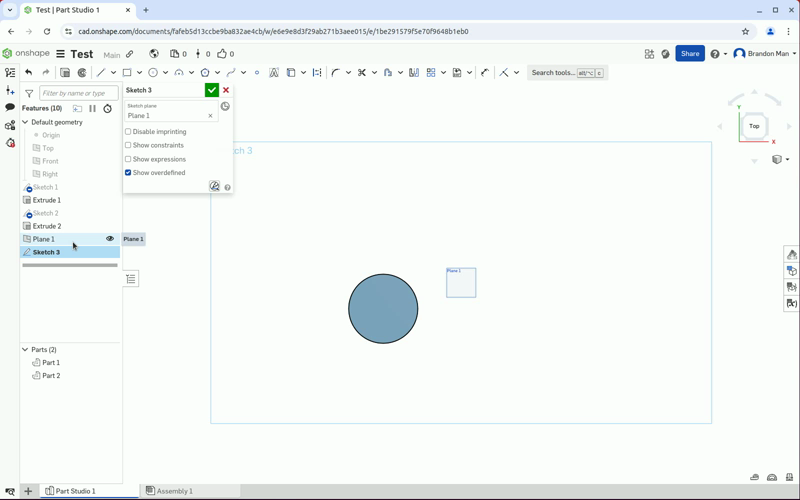
mouse_move(73, 352)
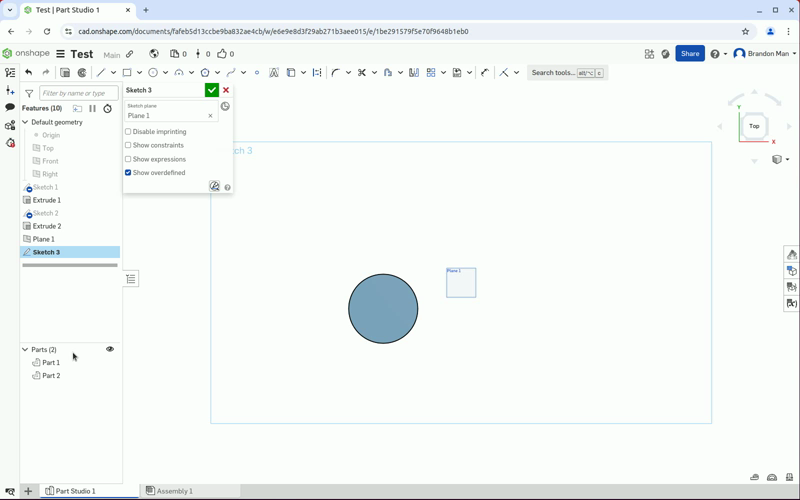
key(y)
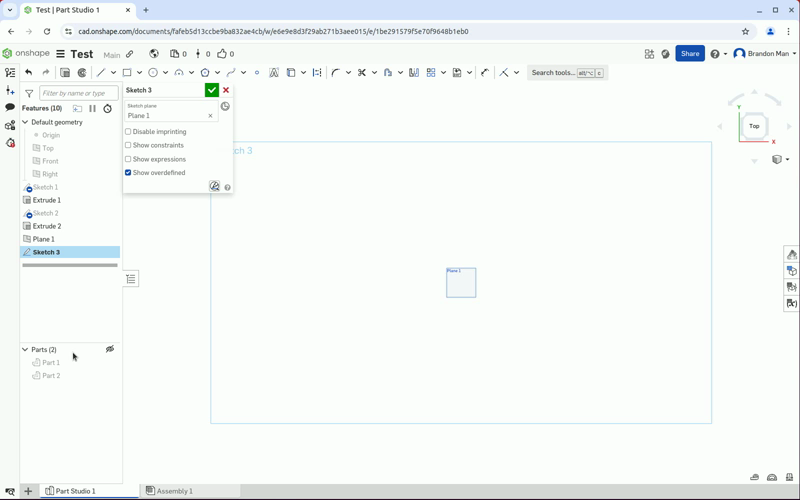
key(c)
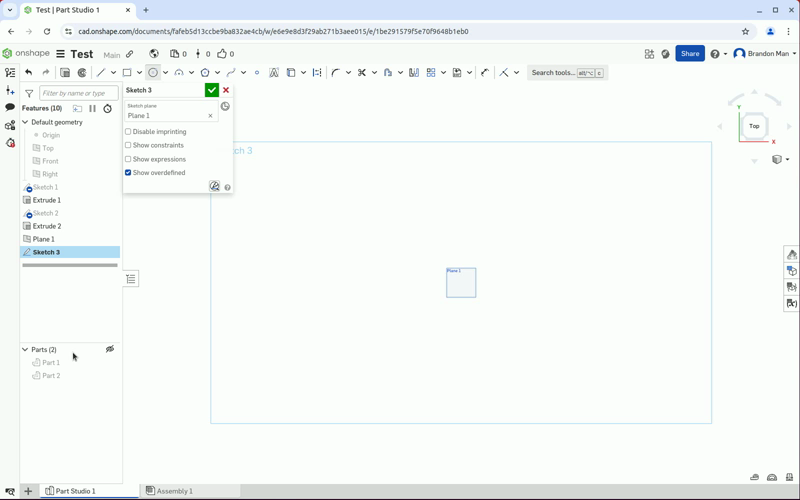
key_down(shift)
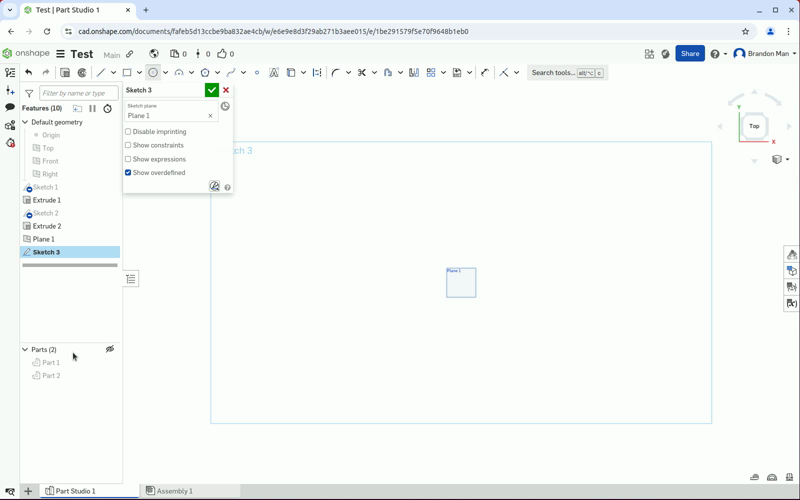
mouse_move(382, 308)
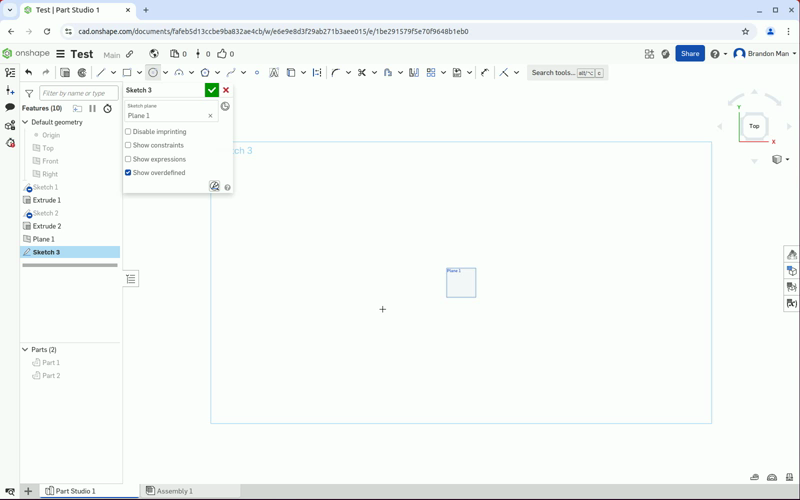
click(382, 308)
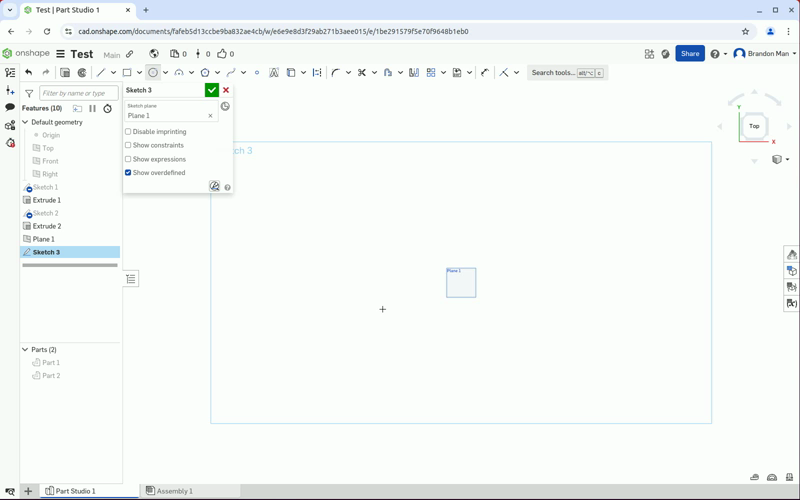
key_up(shift)
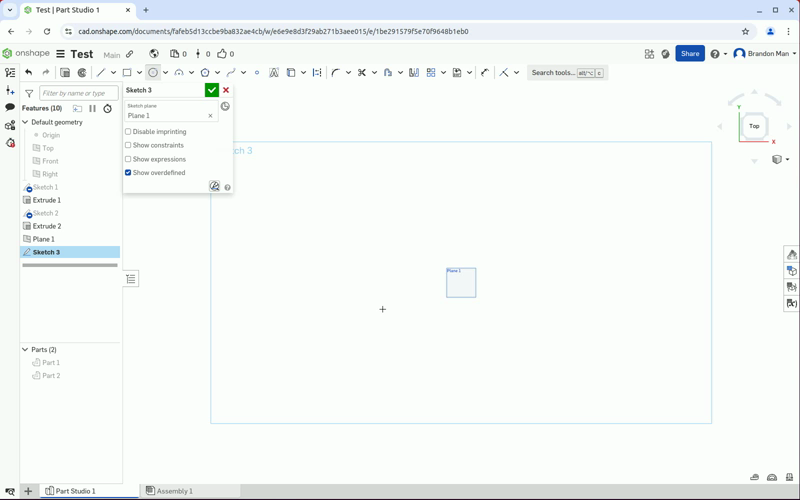
mouse_move(393, 308)
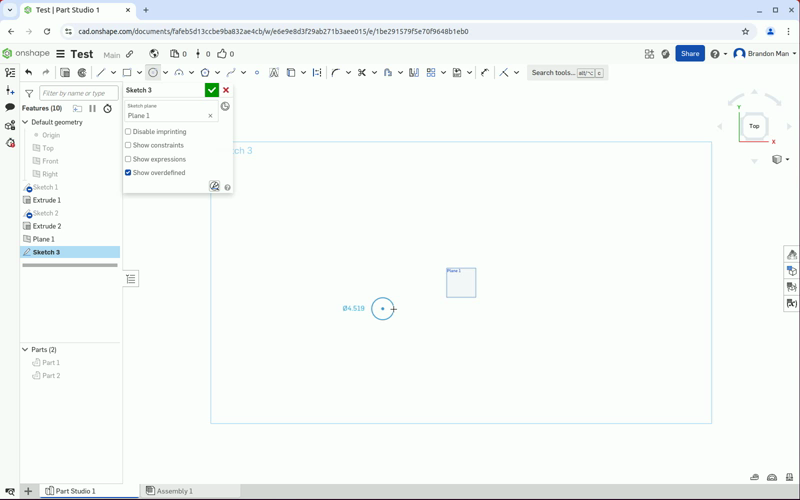
click(393, 308)
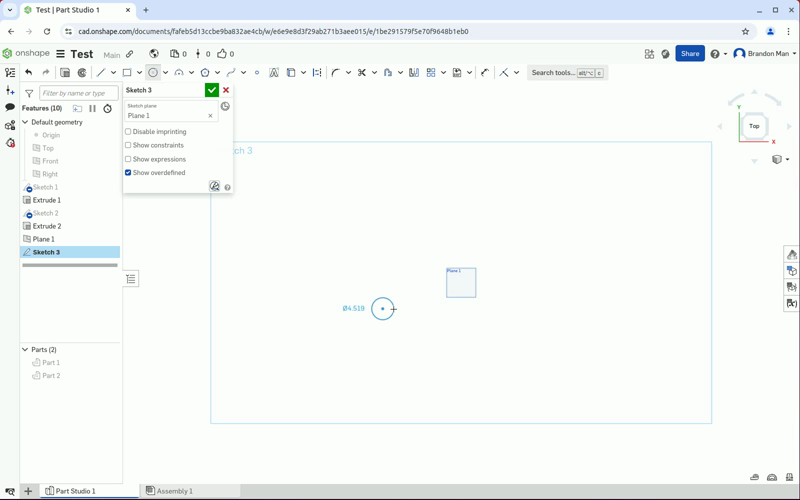
key(esc)
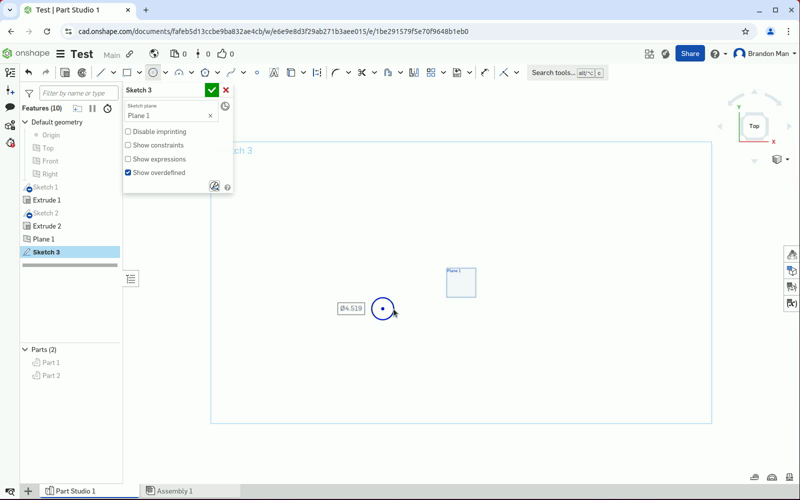
mouse_move(380, 314)
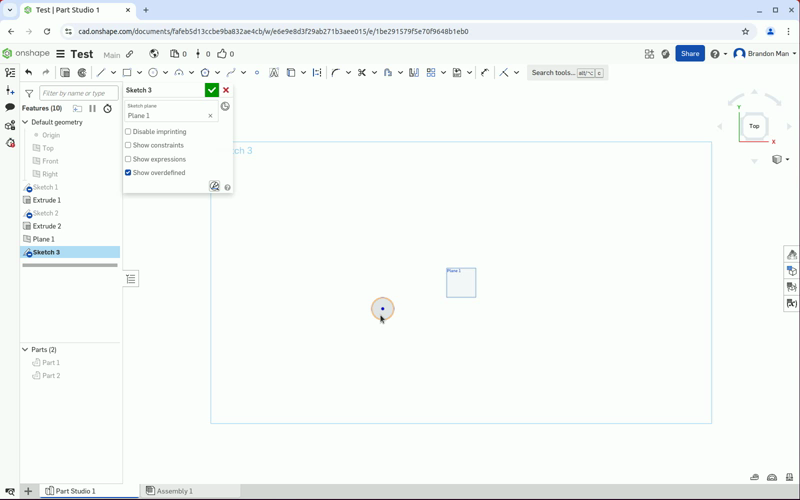
scroll(6)
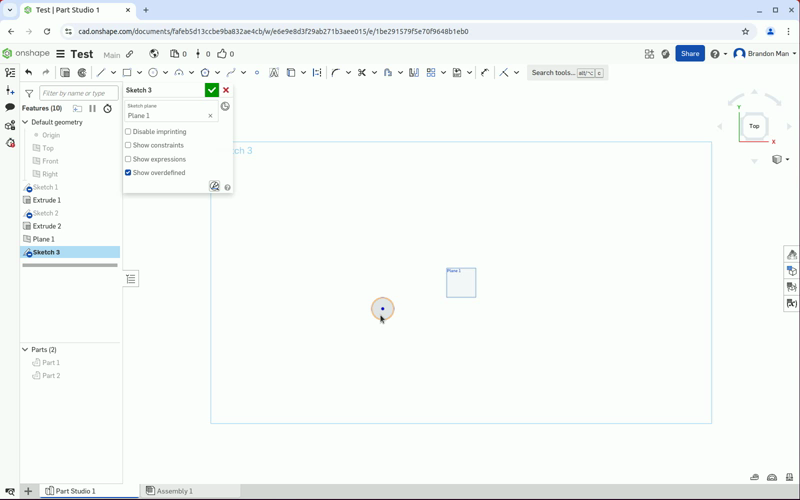
scroll(6)
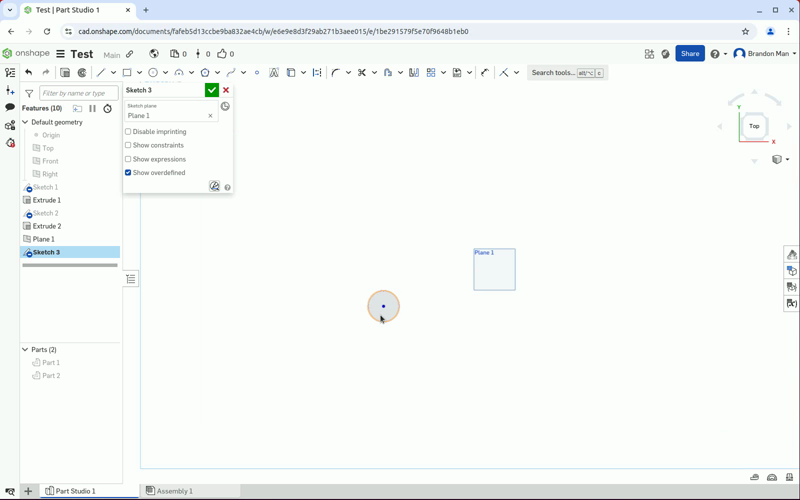
scroll(6)
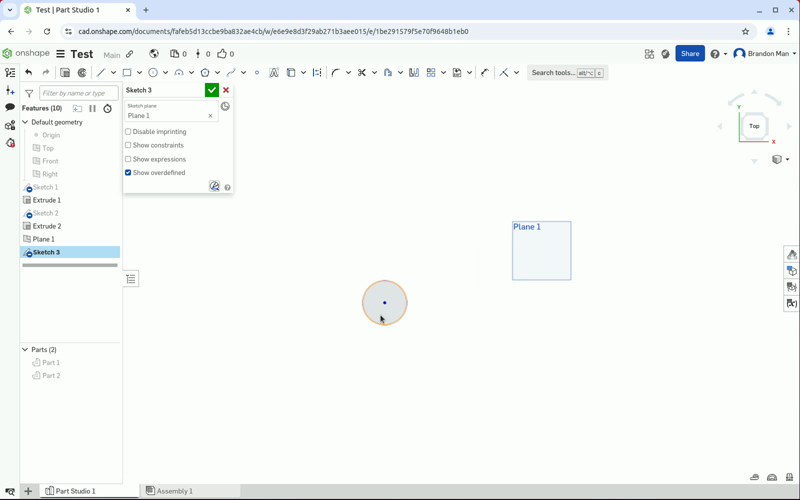
scroll(6)
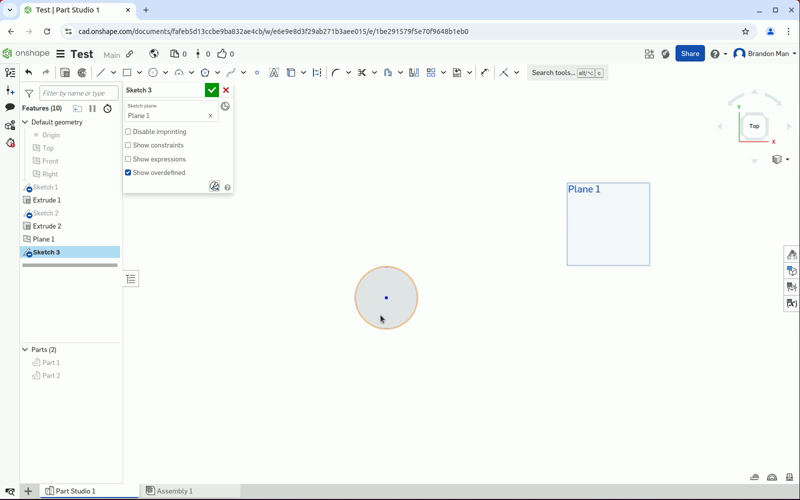
scroll(6)
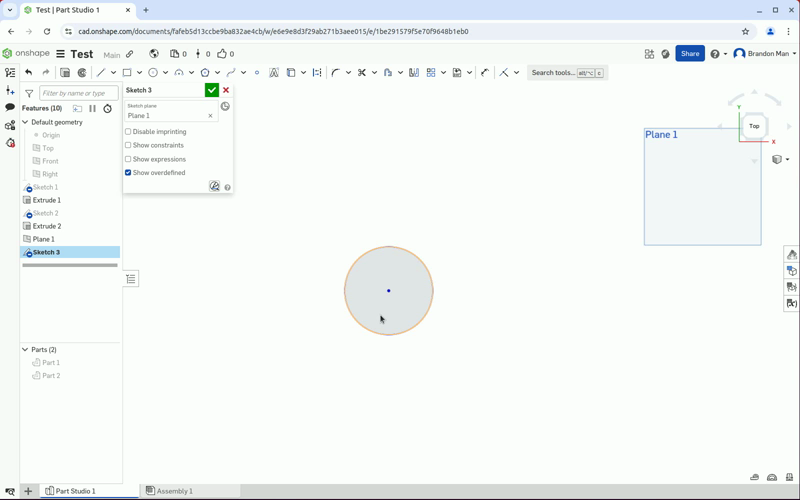
scroll(6)
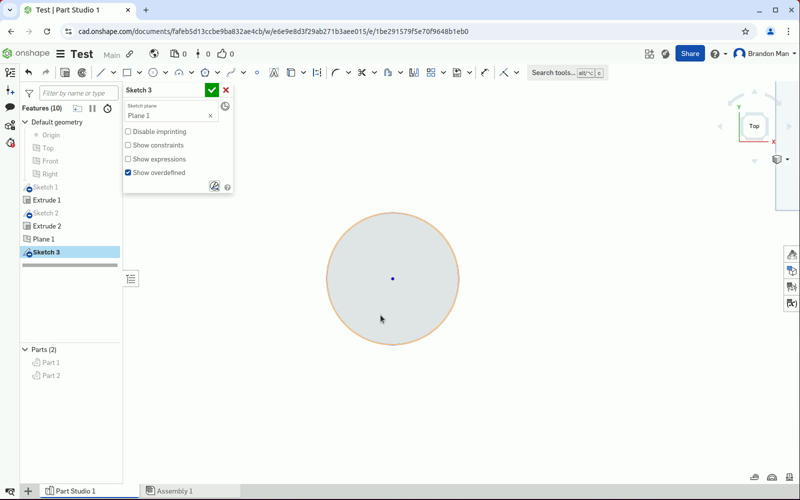
scroll(6)
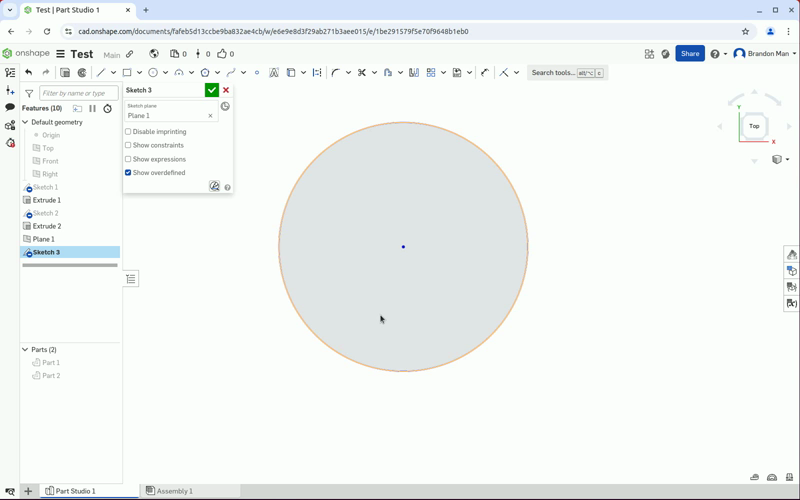
click(380, 314)
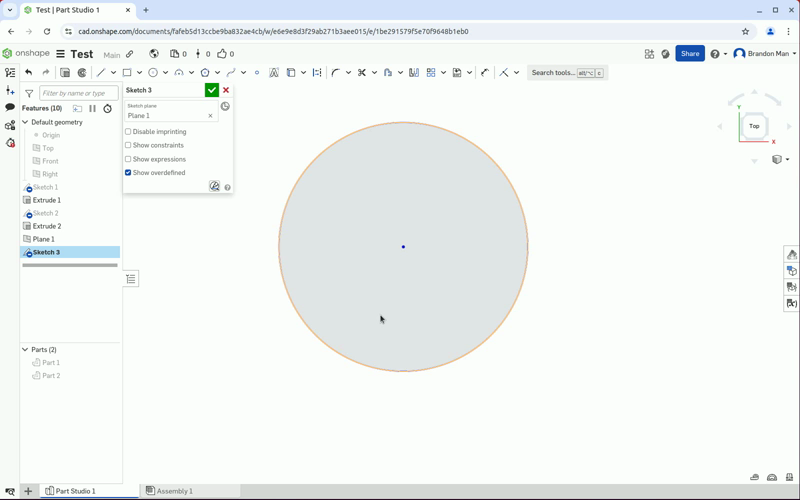
scroll(-6)
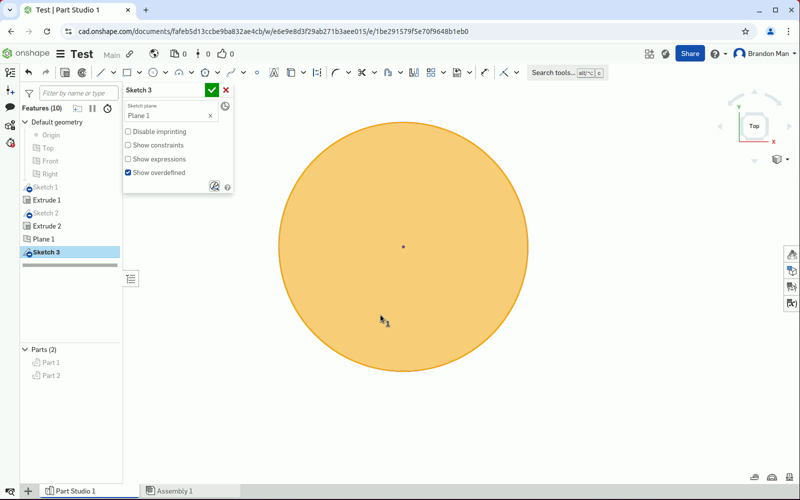
scroll(-6)
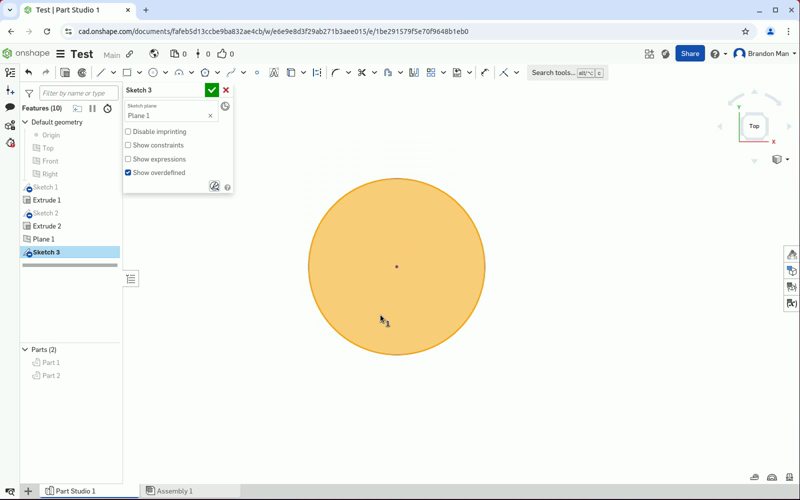
scroll(-6)
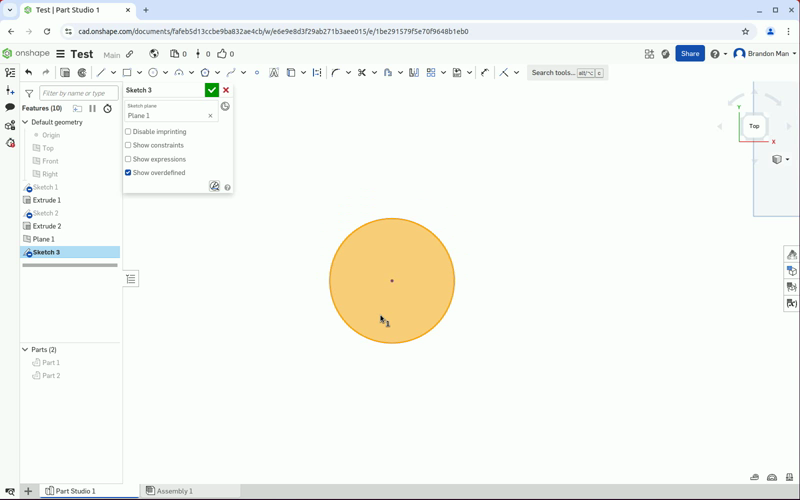
scroll(-6)
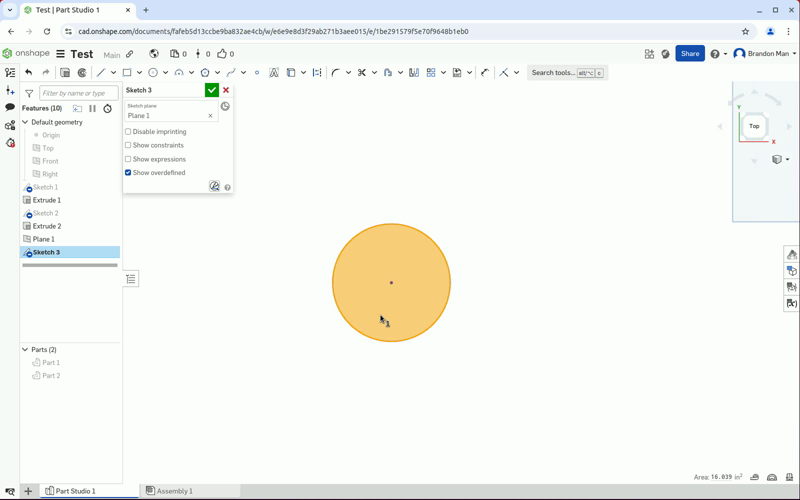
scroll(-6)
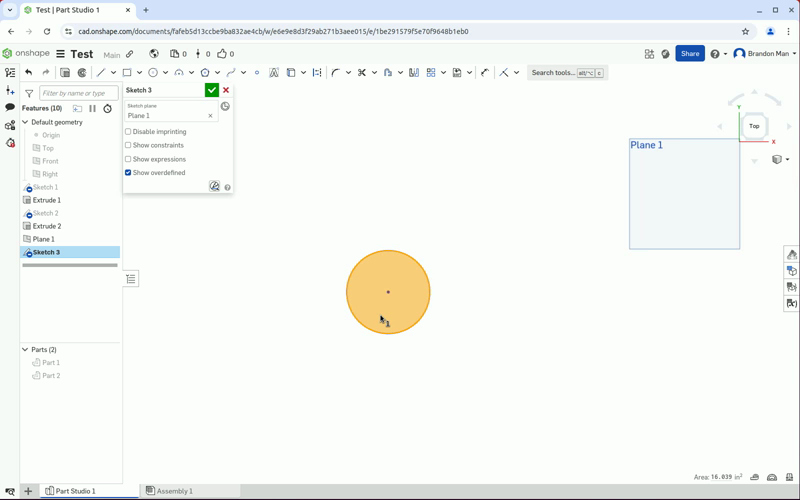
scroll(-6)
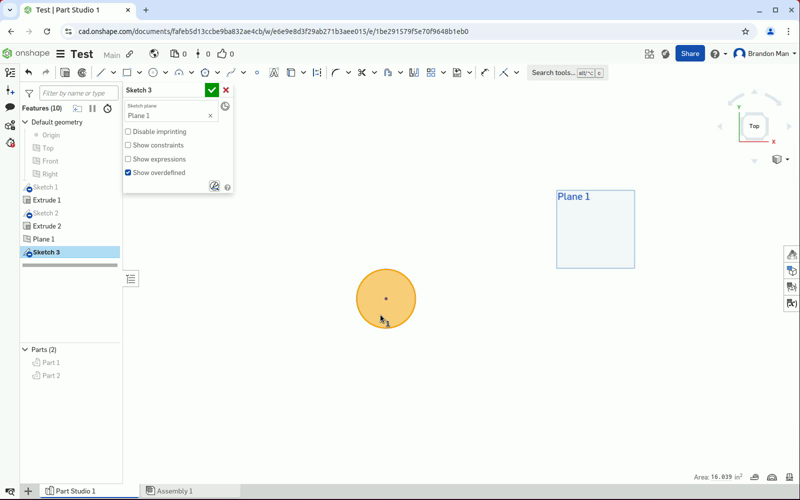
scroll(-6)
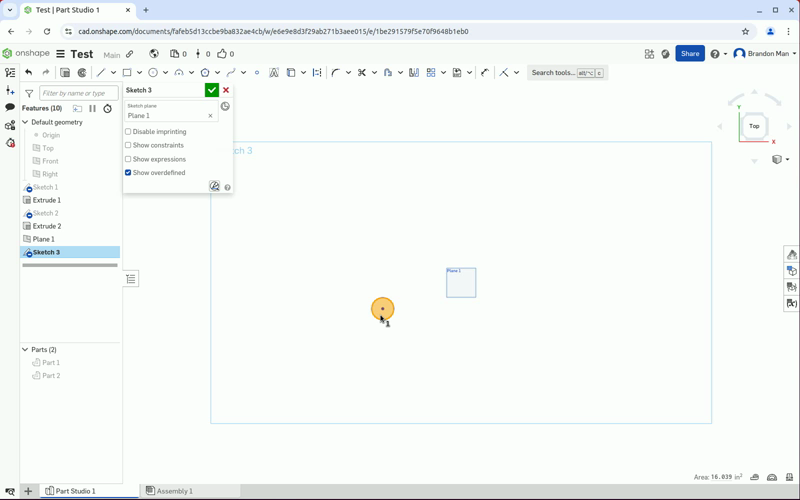
mouse_move(73, 352)
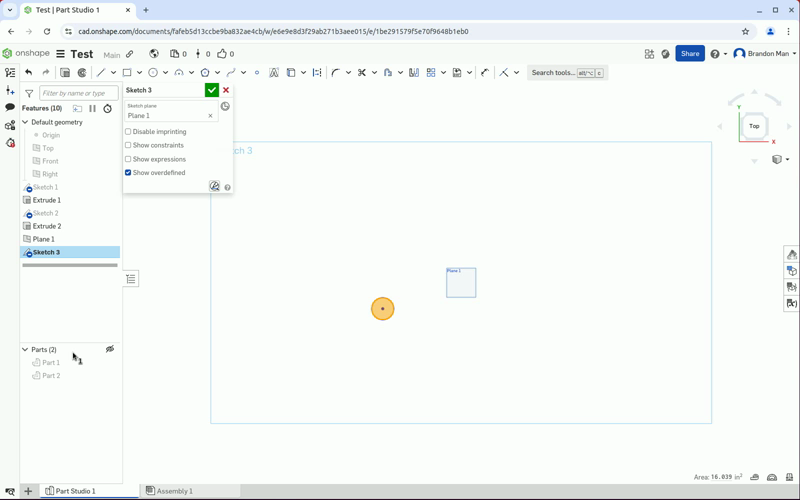
key(shift+y)
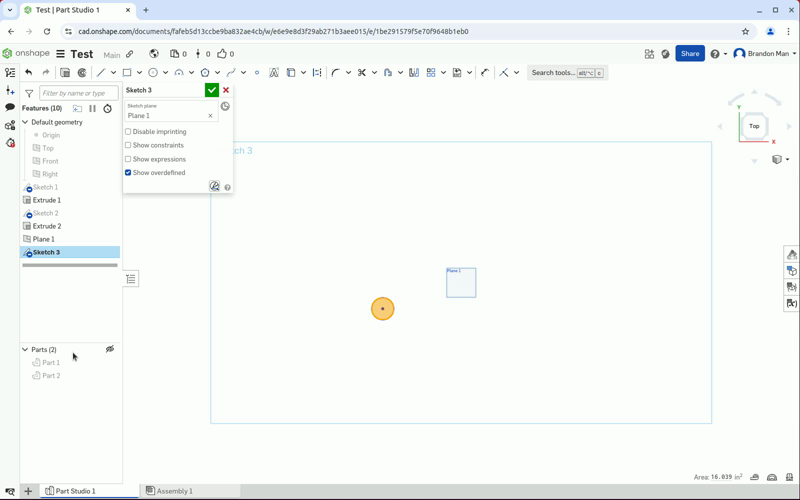
key(shift+e)
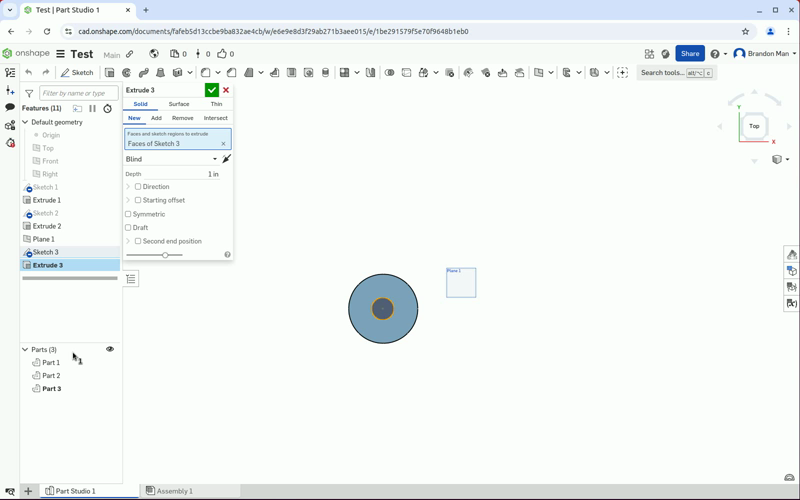
mouse_move(143, 106)
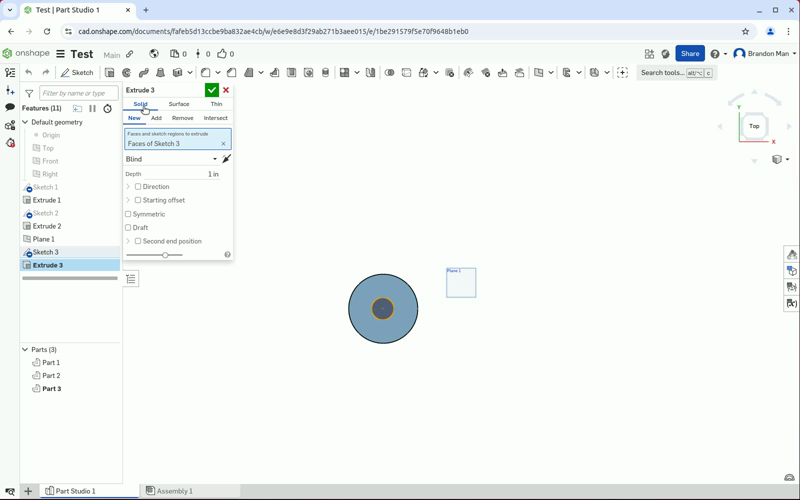
click(143, 106)
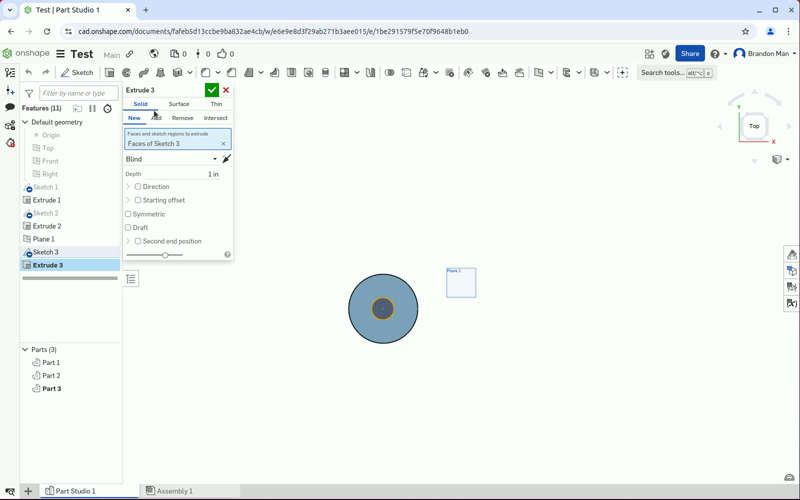
mouse_move(186, 120)
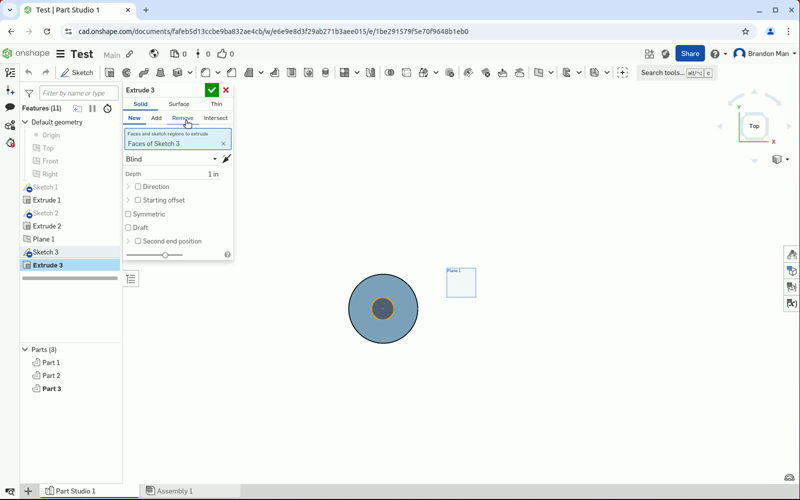
click(186, 120)
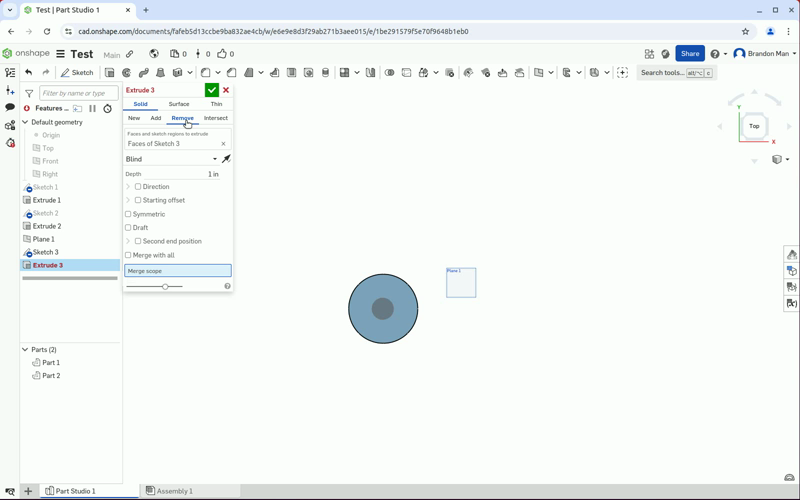
key(tab, 4)
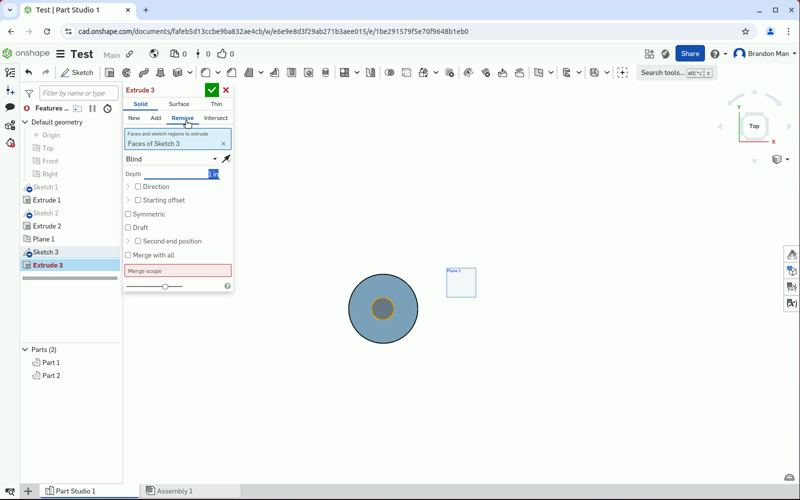
text(30.811)
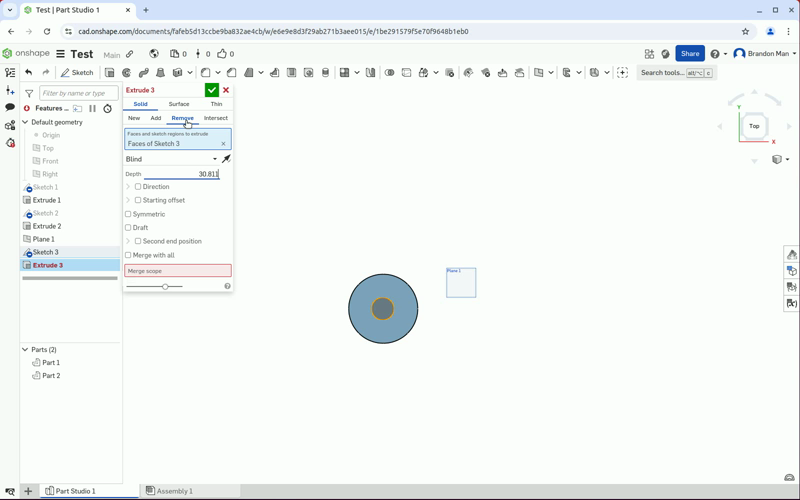
key(tab, 6)
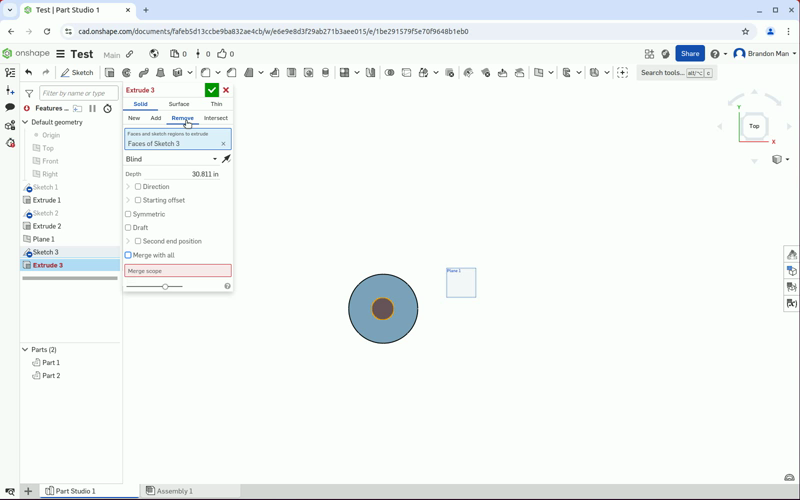
key(space)
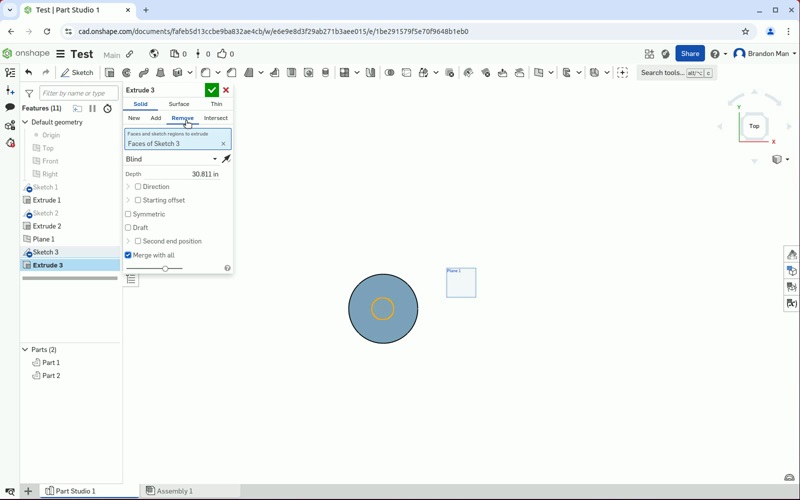
key(enter)
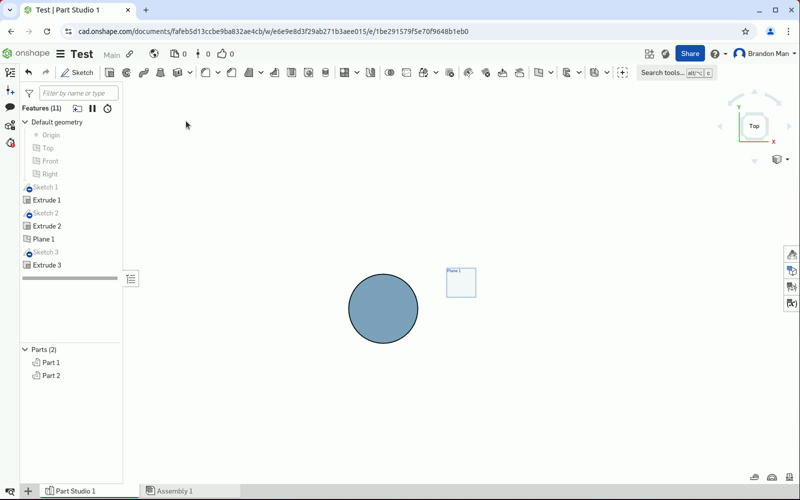
key(shift+h)
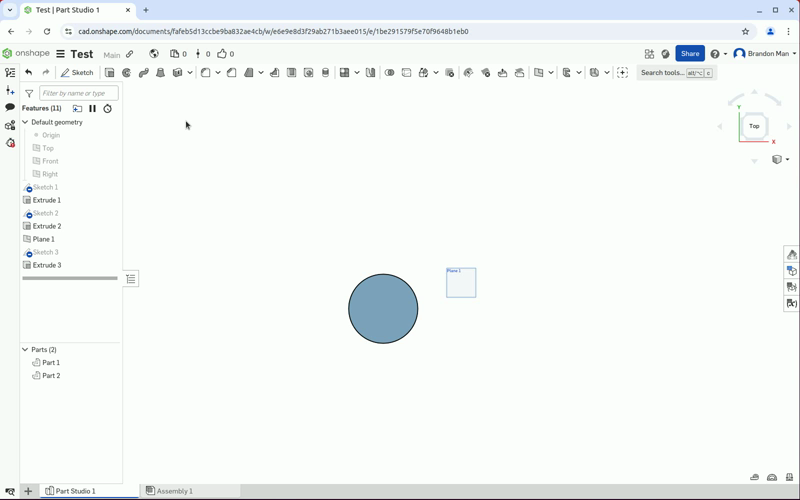
key(shift+h)
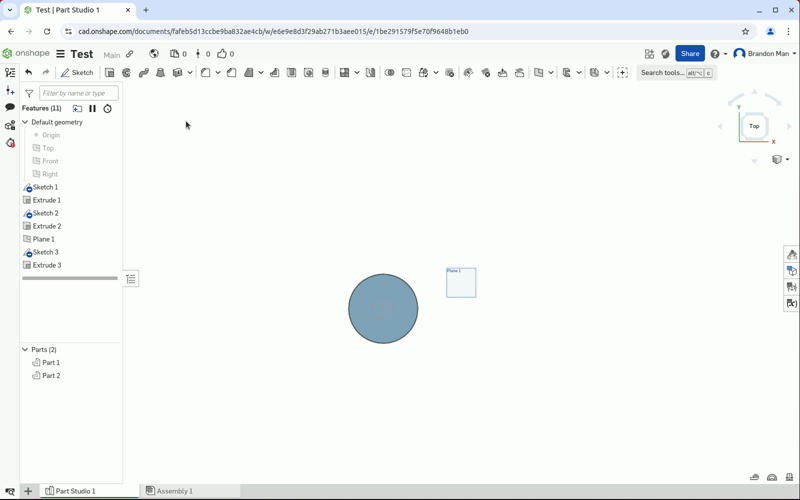
key(shift+7)
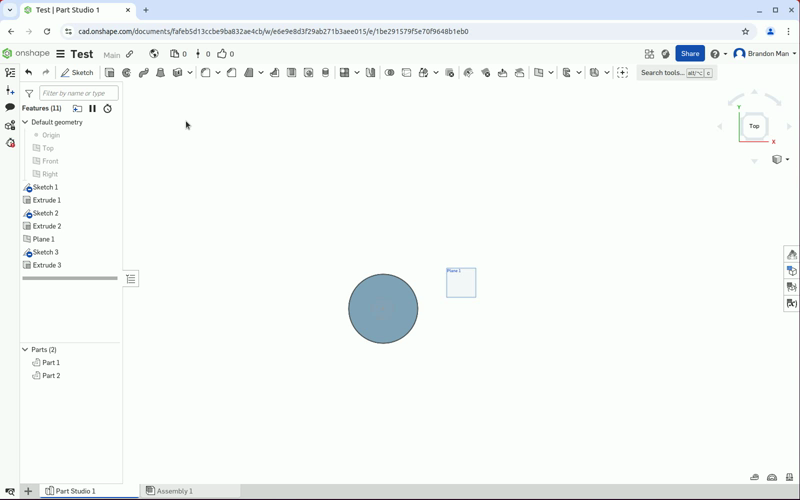
key(up, 3)
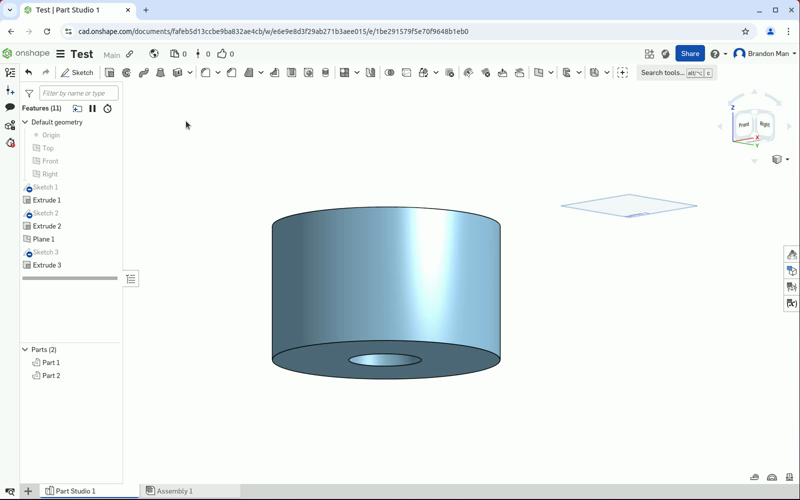
key(left, 3)
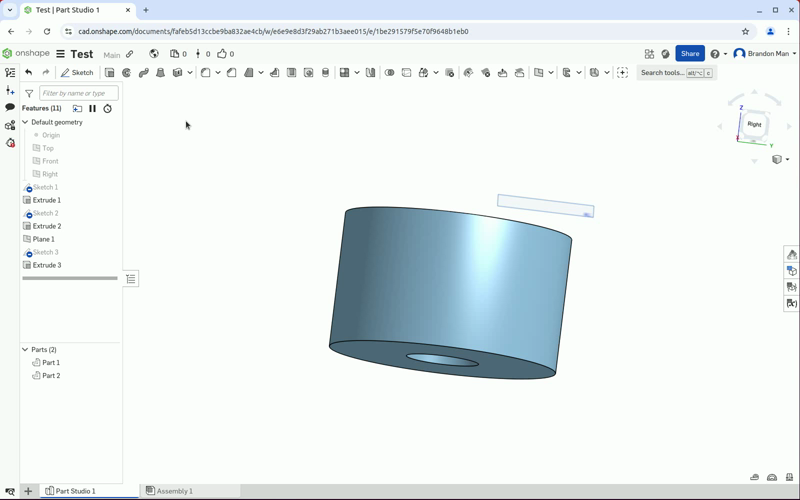
key(right, 3)
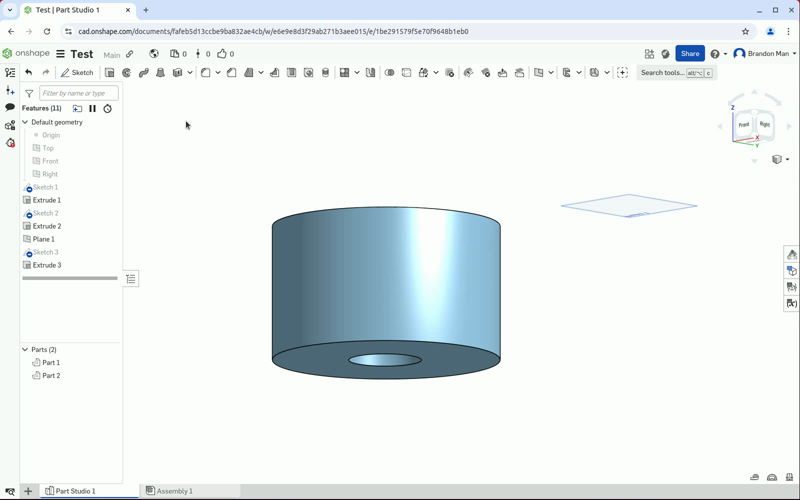
key(down, 3)
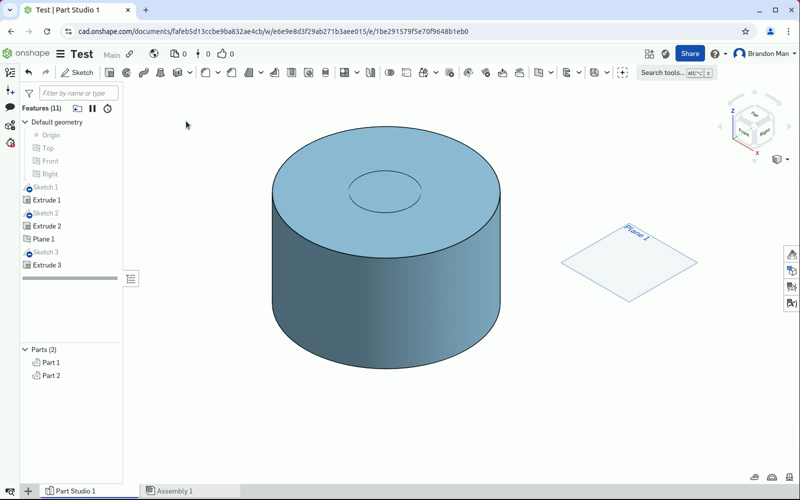
mouse_move(73, 189)
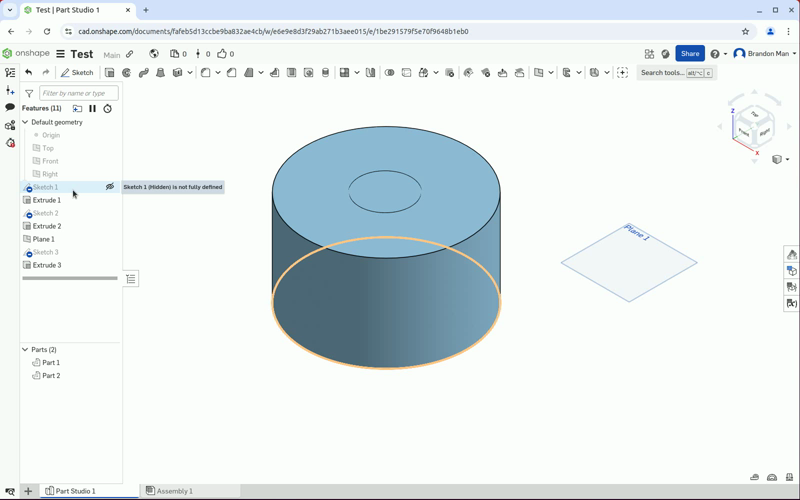
click(73, 189)